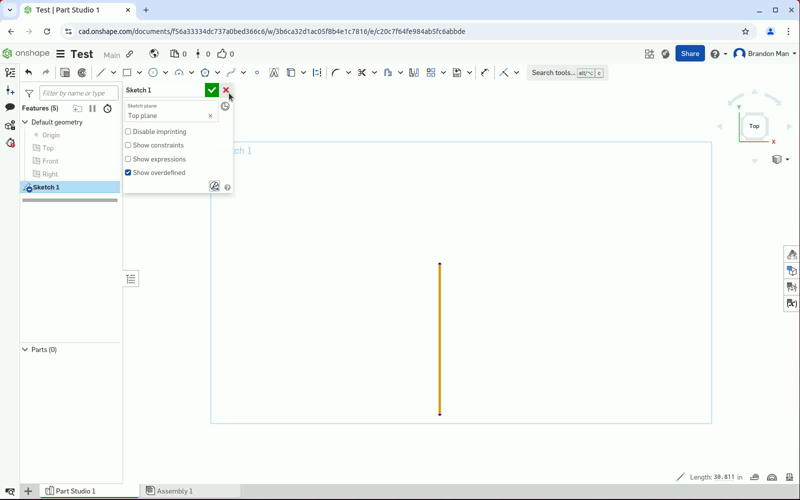
key(shift+h)
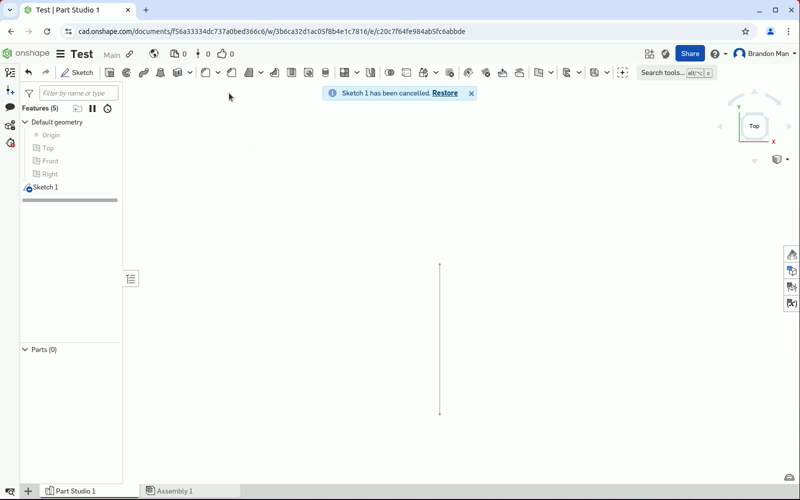
key(shift+s)
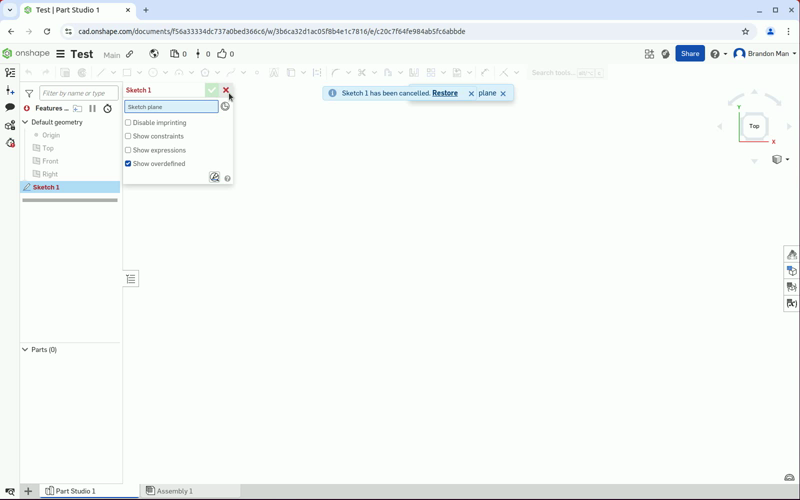
mouse_move(73, 150)
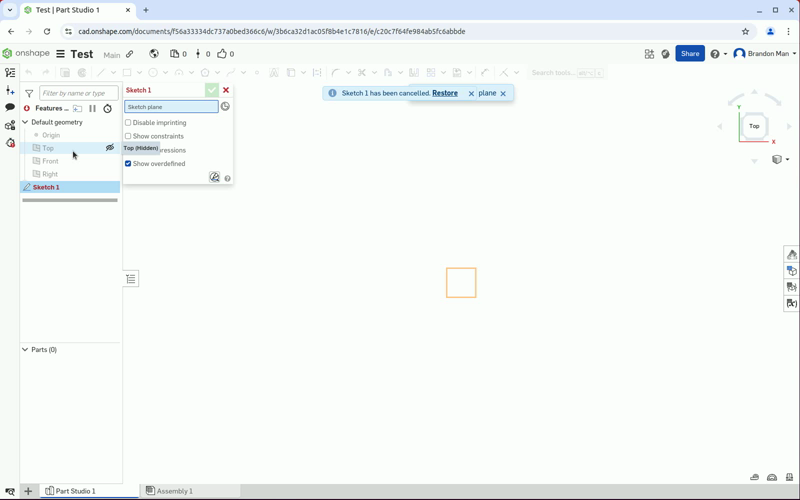
click(73, 150)
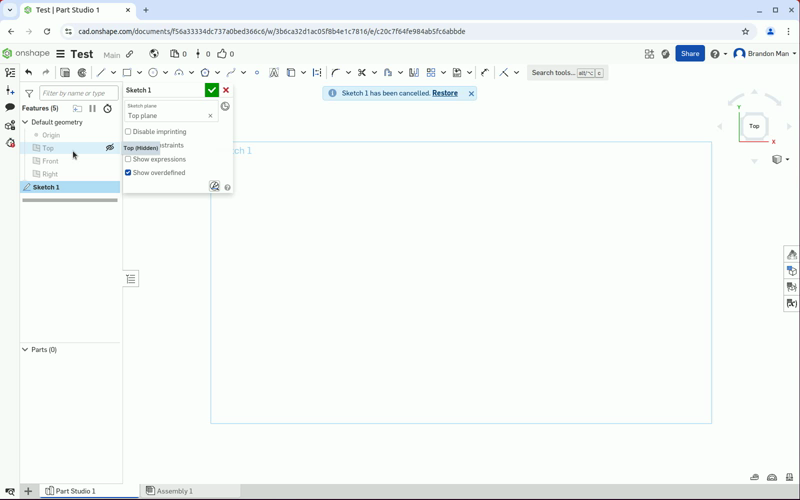
mouse_move(73, 352)
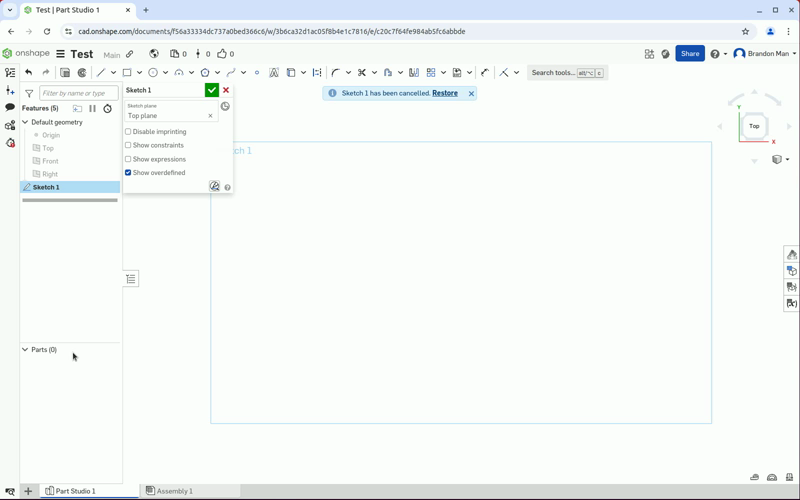
key(y)
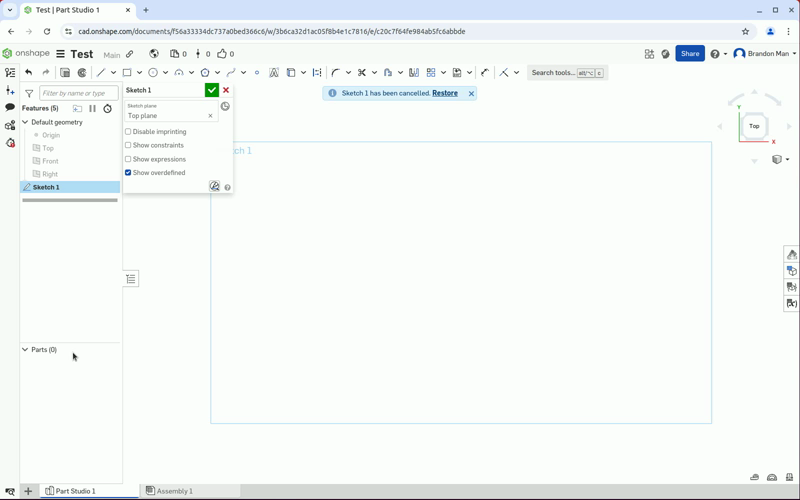
key(l)
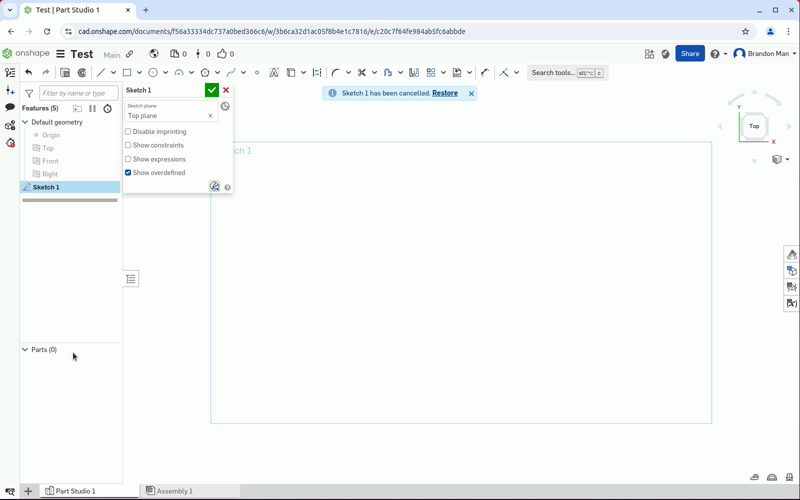
key_down(shift)
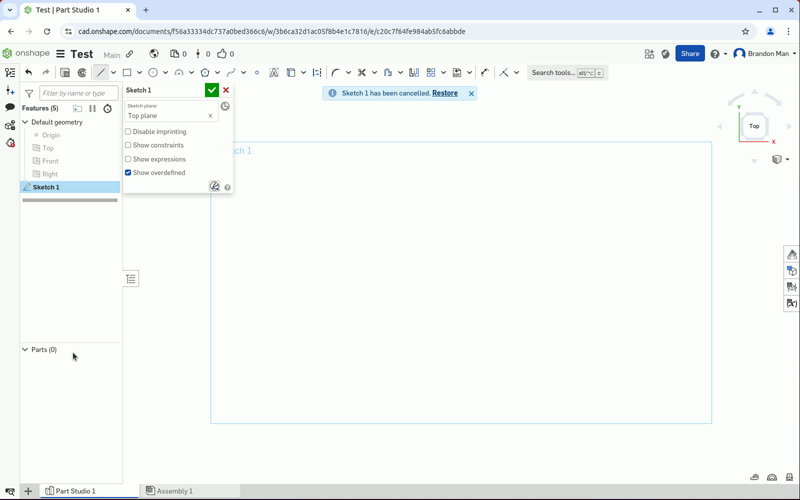
mouse_move(385, 320)
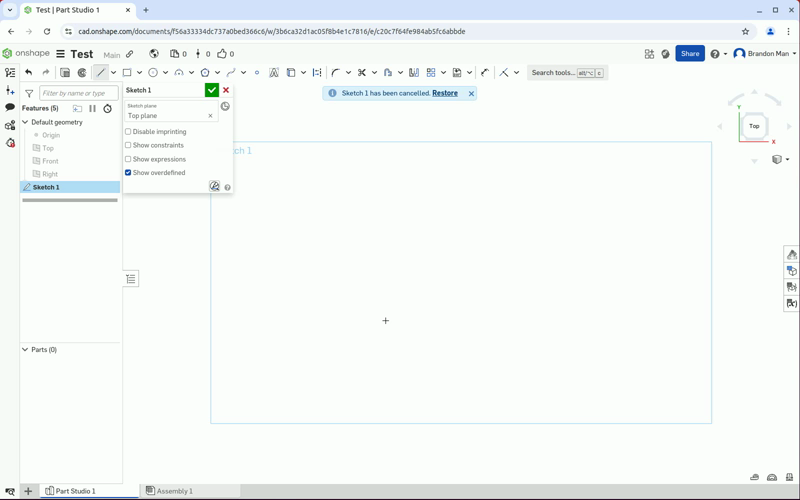
click(385, 320)
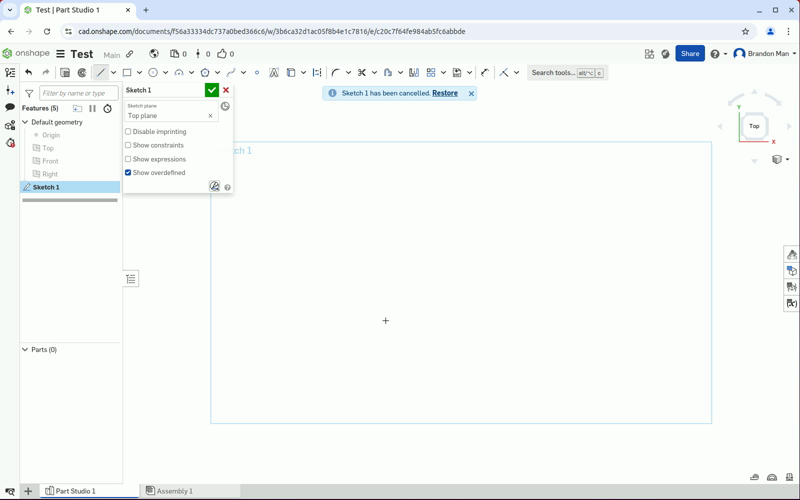
key_up(shift)
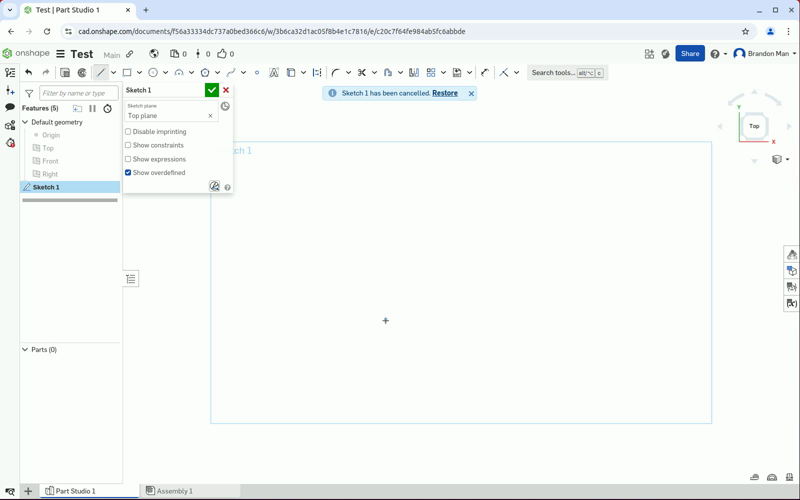
key_down(shift)
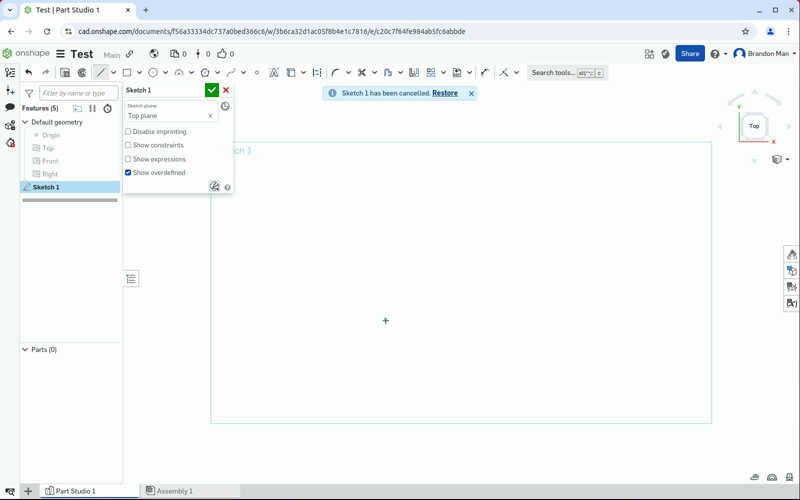
mouse_move(535, 320)
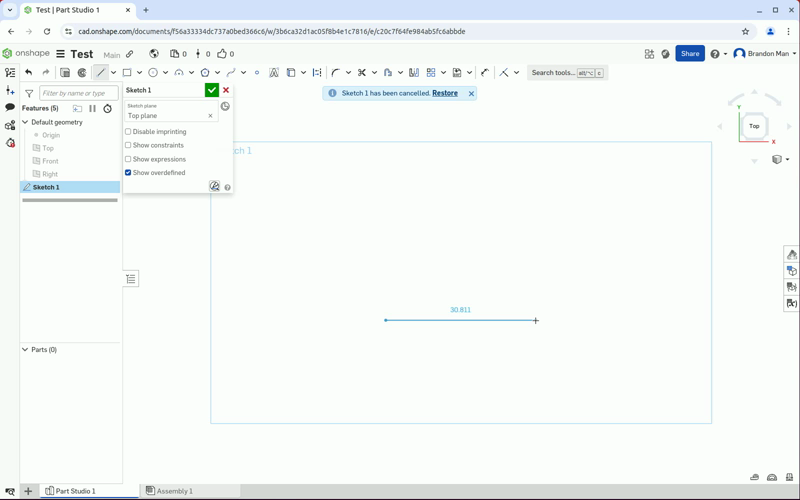
click(535, 320)
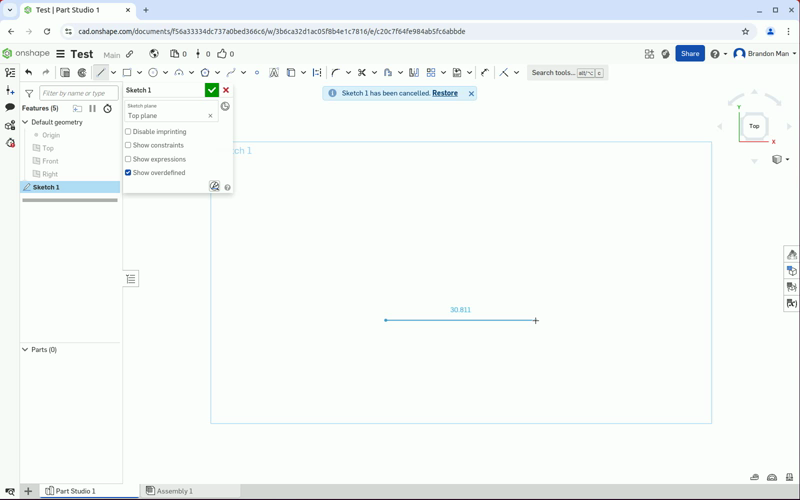
key_up(shift)
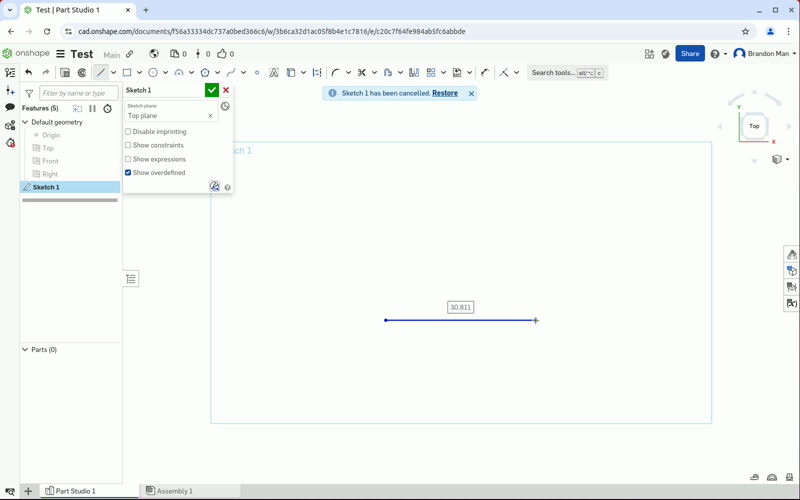
key_down(shift)
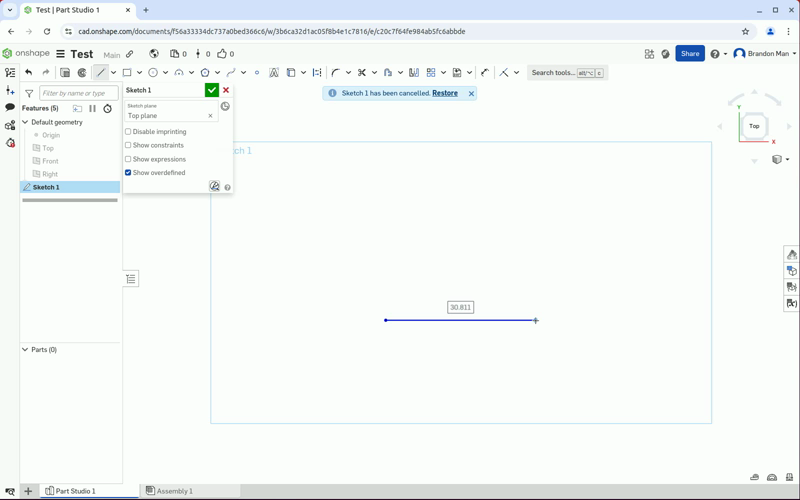
mouse_move(535, 244)
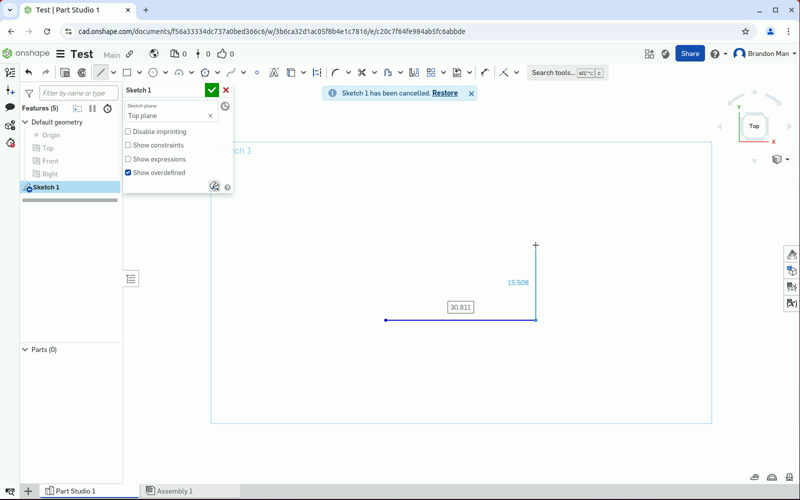
click(535, 244)
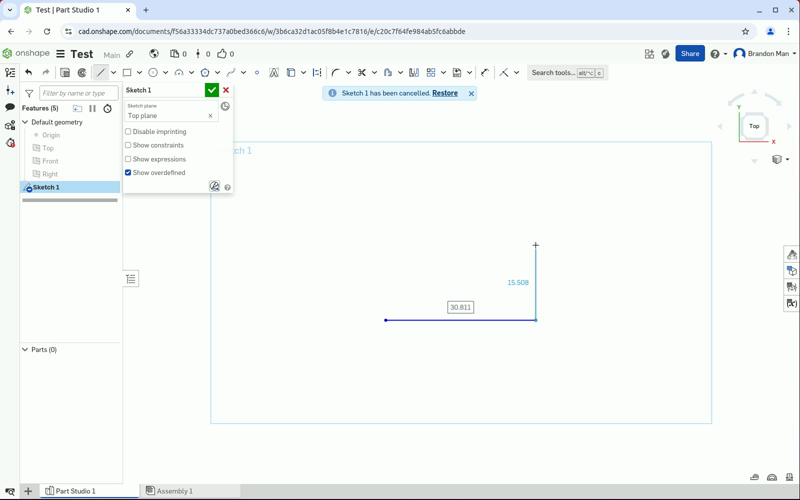
key_up(shift)
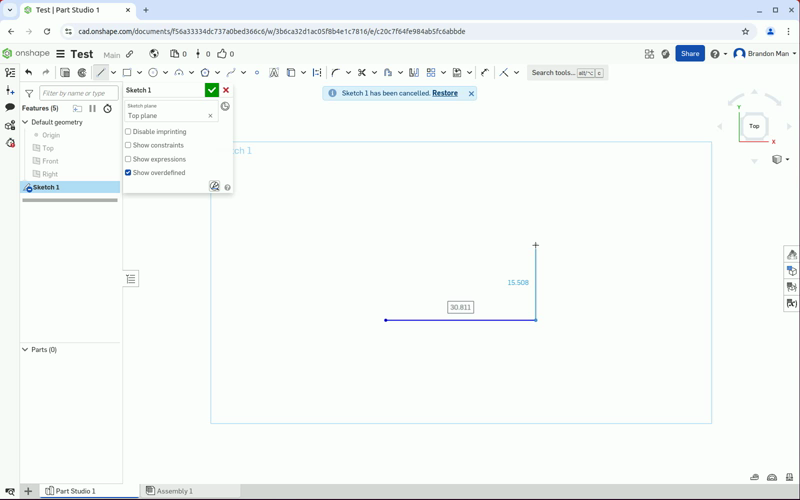
key_down(shift)
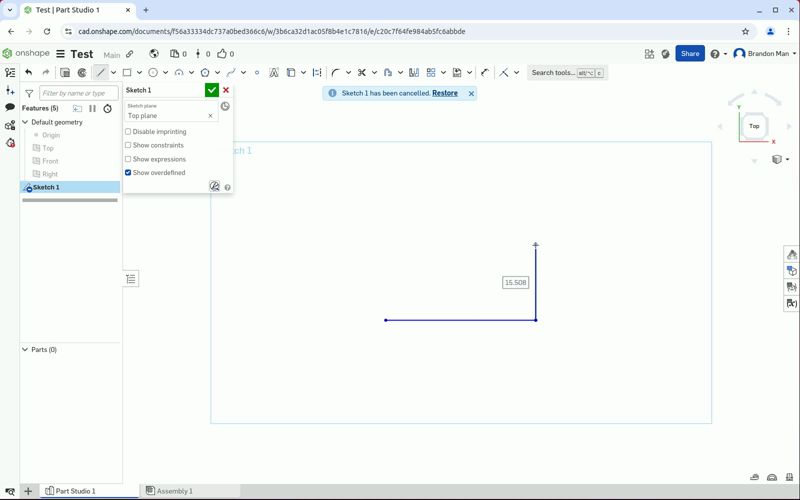
mouse_move(565, 244)
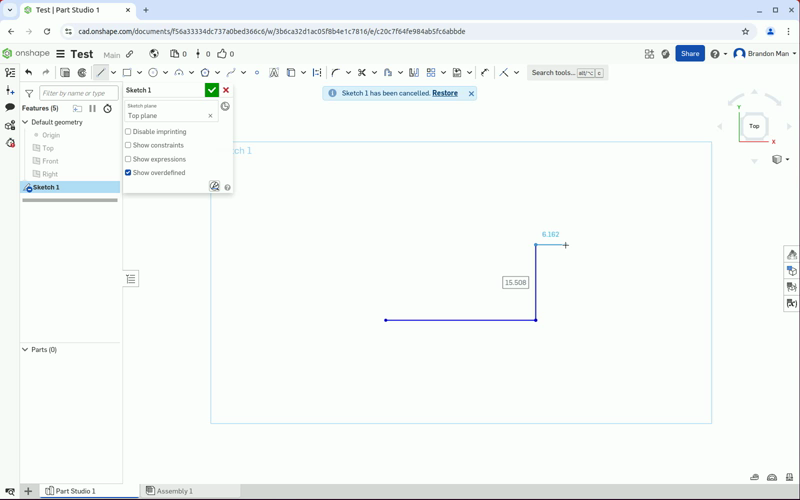
mouse_move(497, 244)
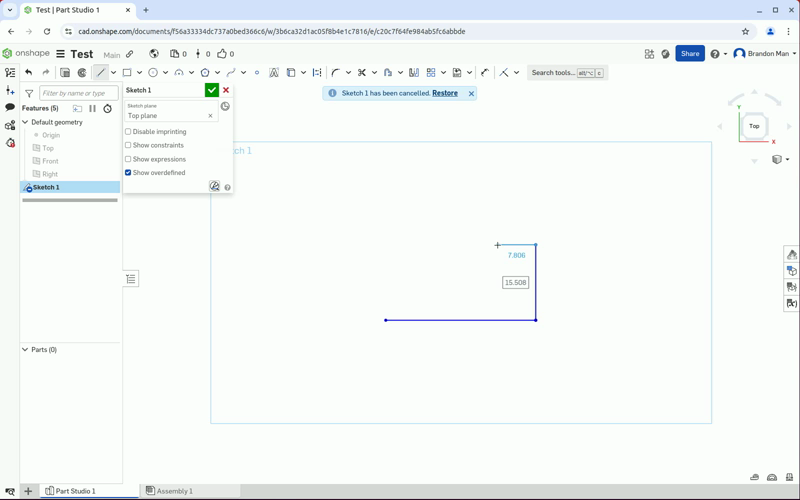
click(497, 244)
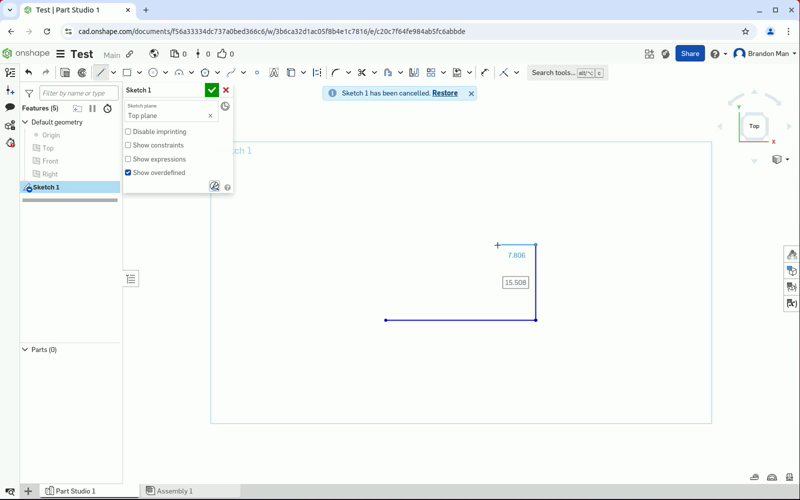
key_up(shift)
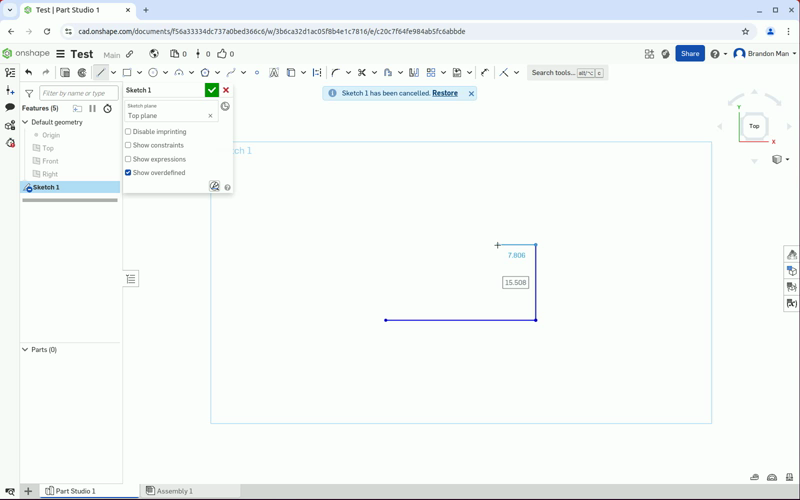
key_down(shift)
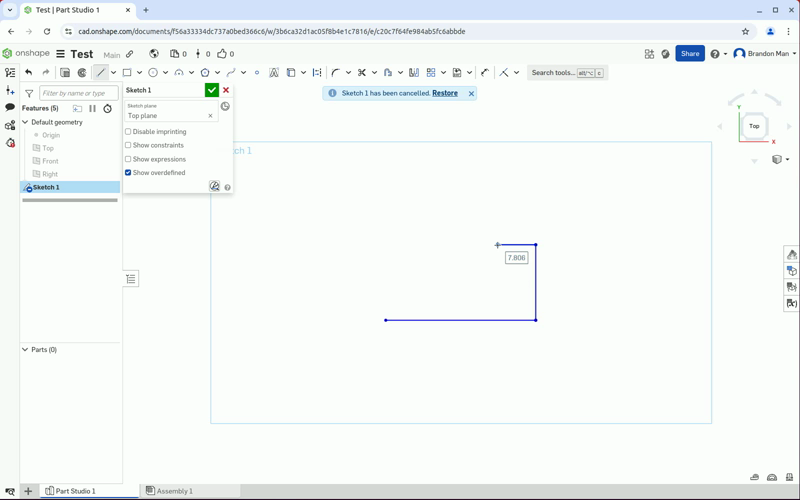
mouse_move(527, 244)
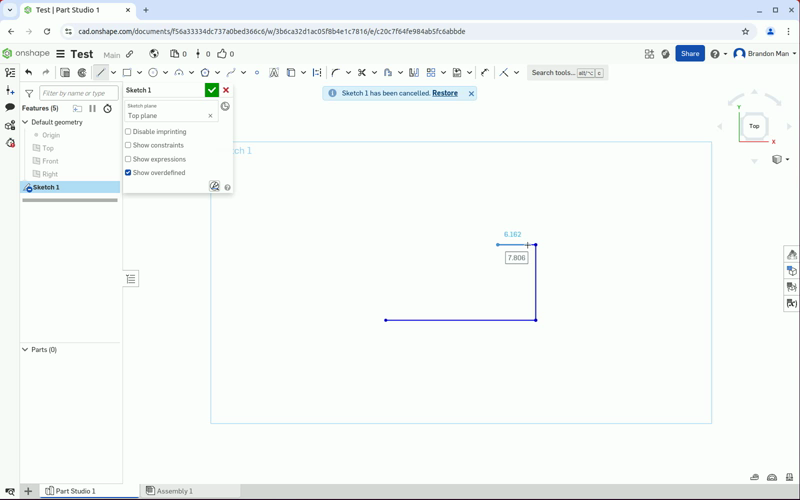
mouse_move(461, 244)
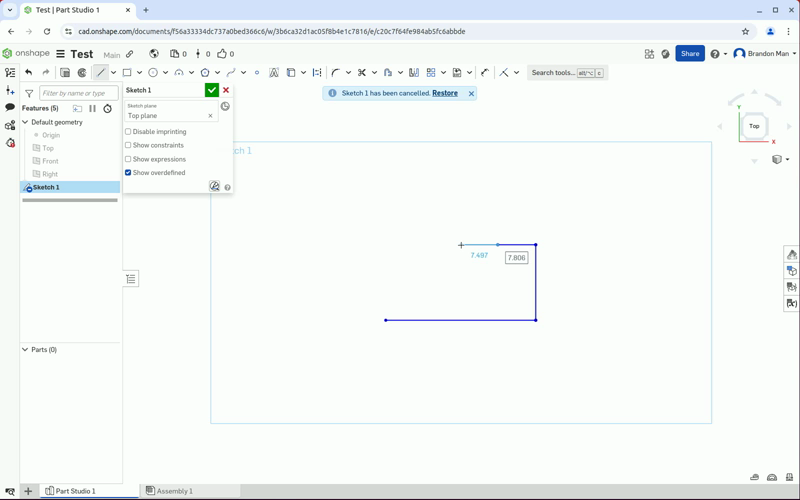
click(461, 244)
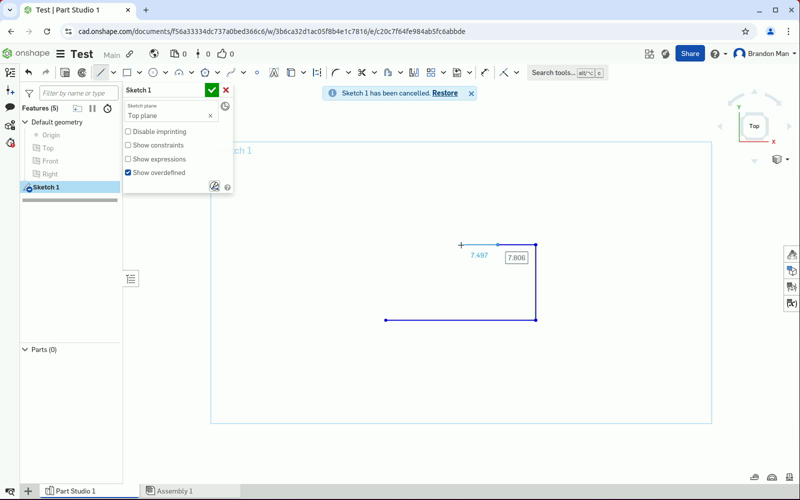
key_up(shift)
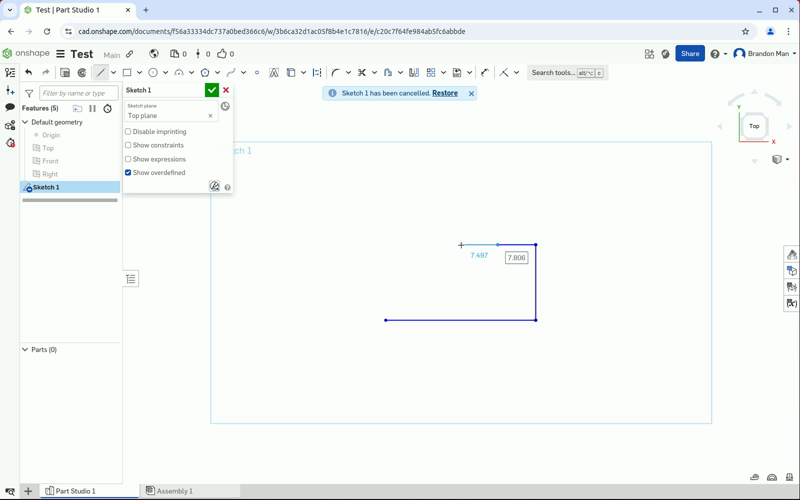
key_down(shift)
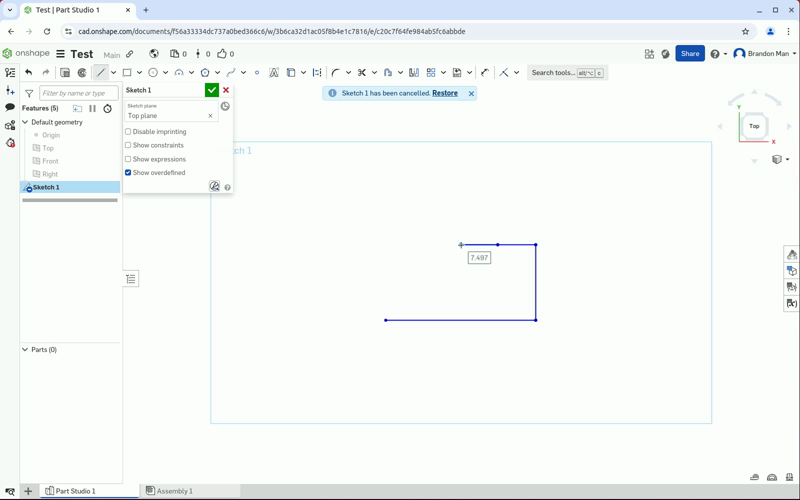
mouse_move(491, 244)
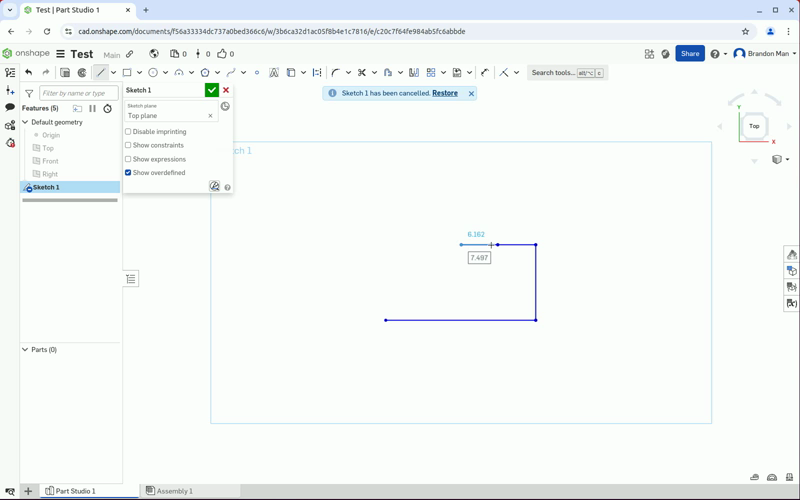
mouse_move(423, 244)
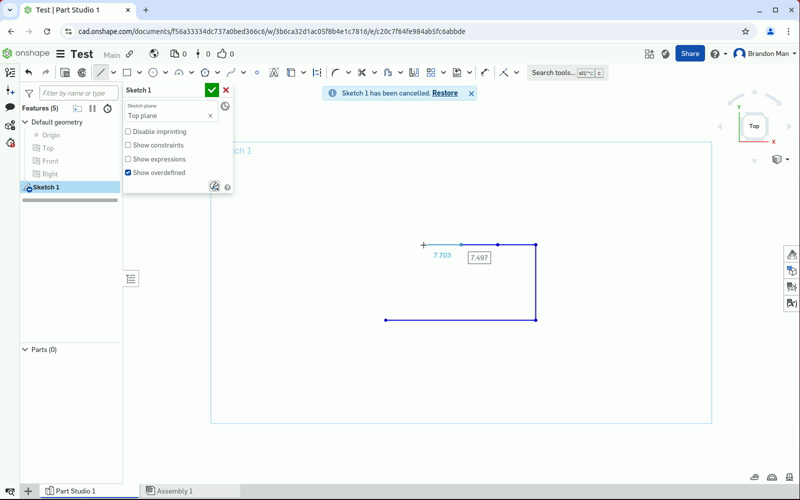
click(423, 244)
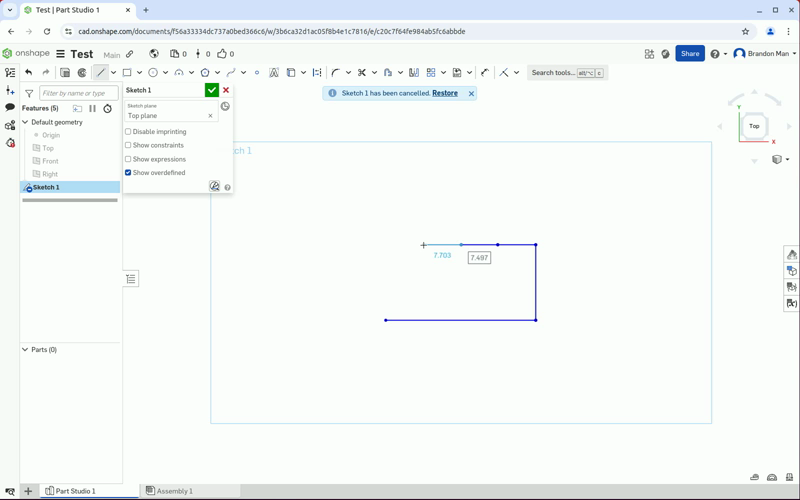
key_up(shift)
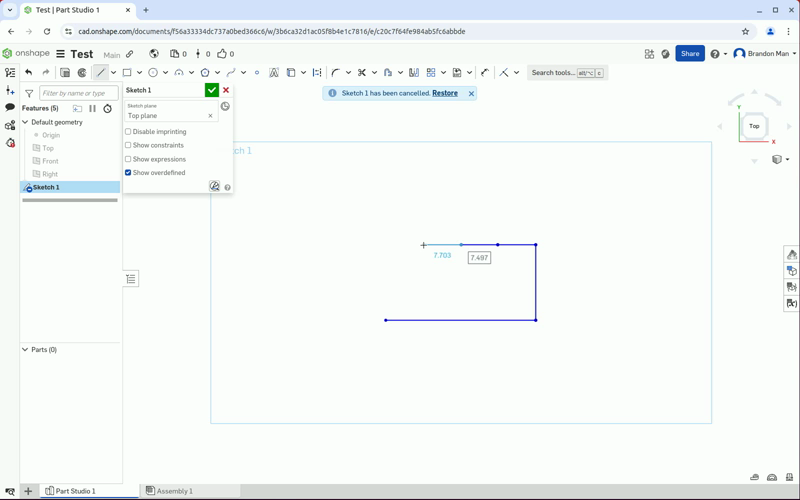
key_down(shift)
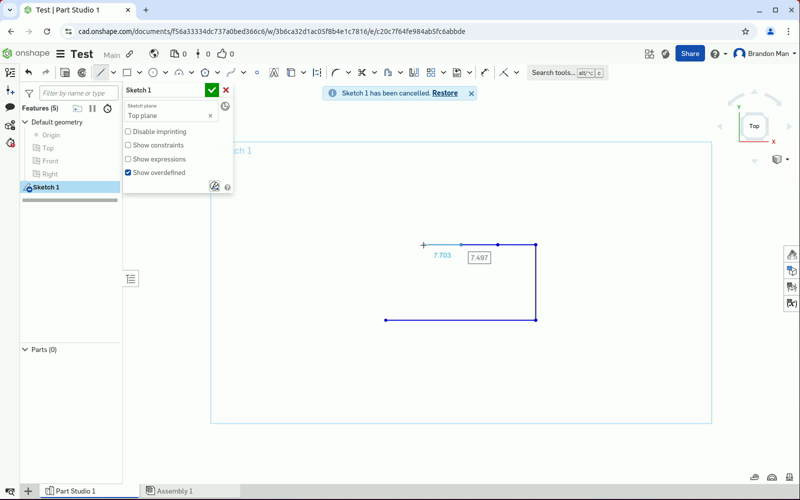
mouse_move(453, 244)
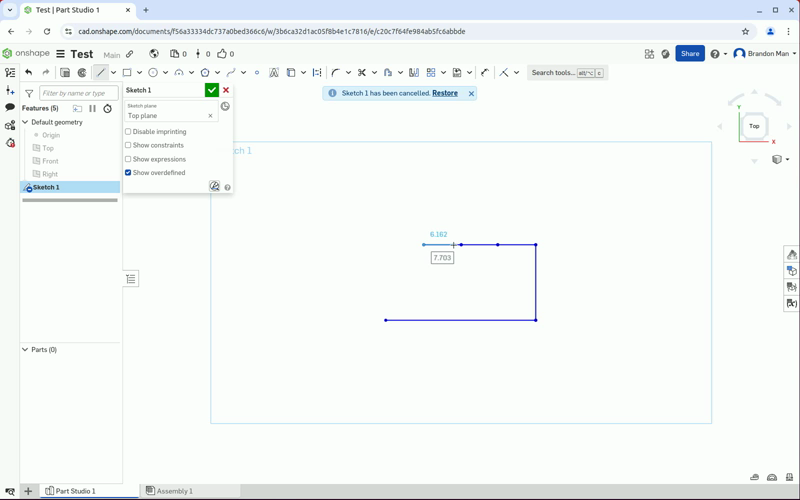
mouse_move(385, 244)
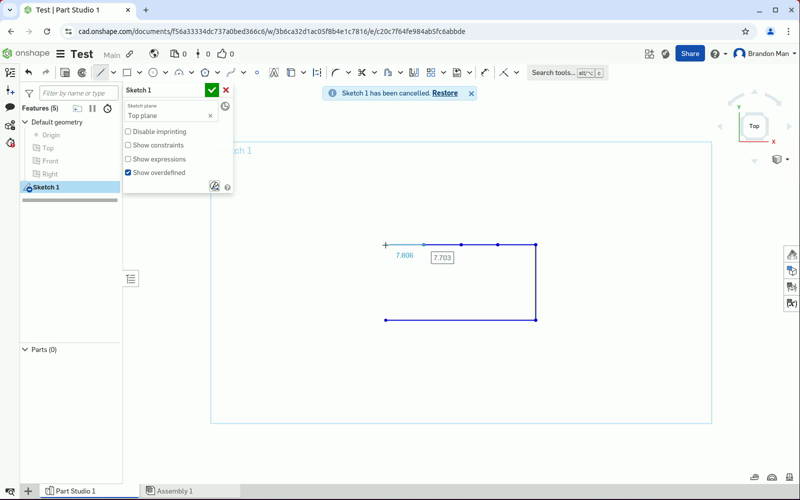
click(385, 244)
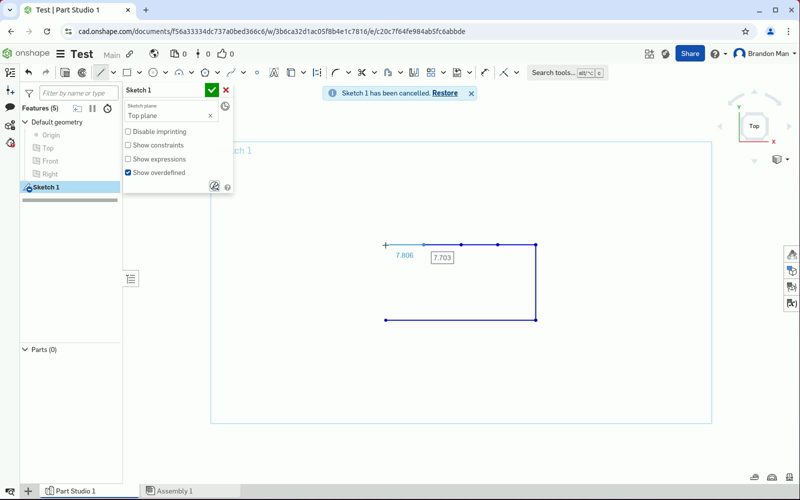
key_up(shift)
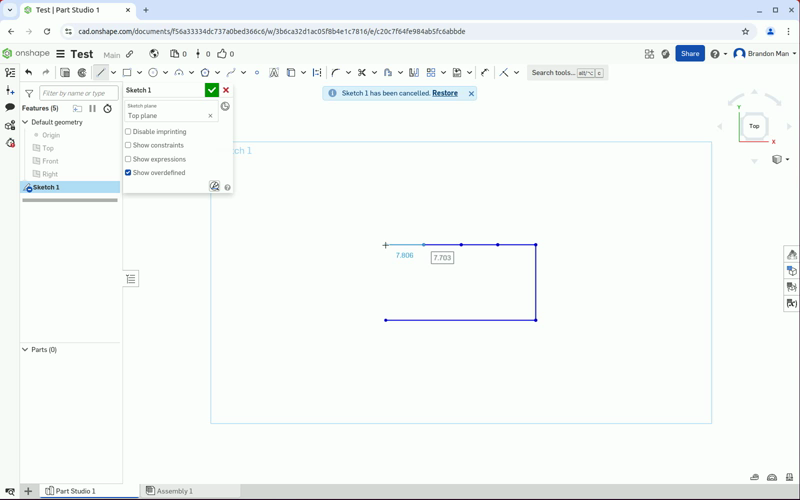
key_down(shift)
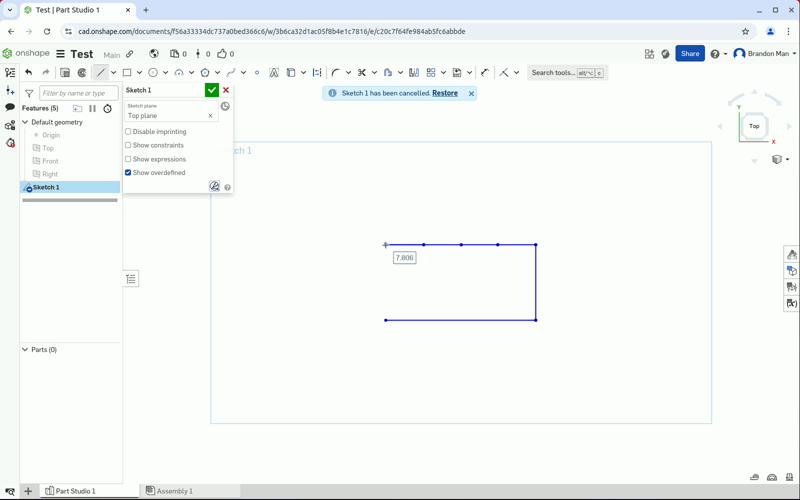
mouse_move(385, 320)
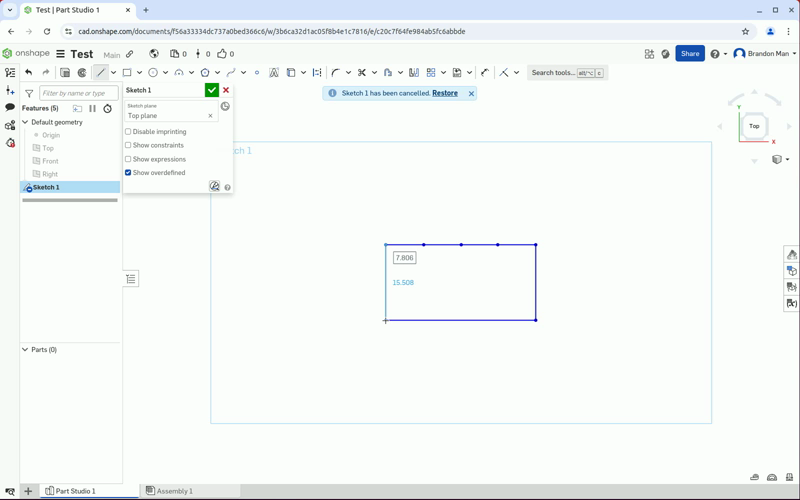
key_up(shift)
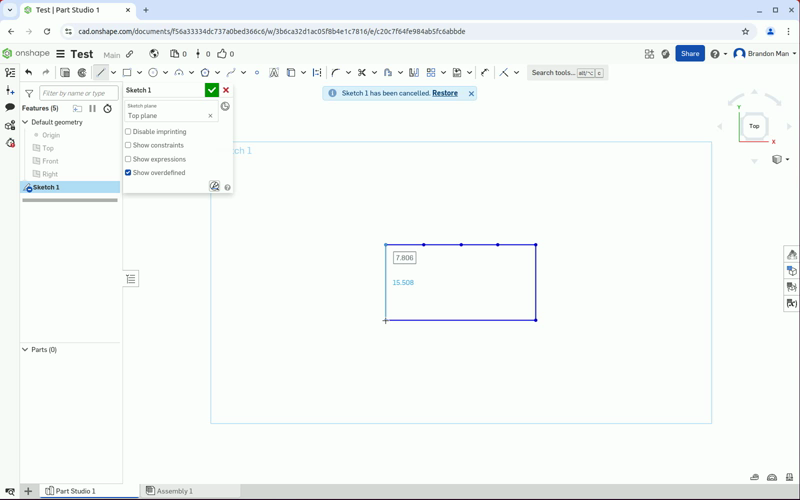
click(385, 320)
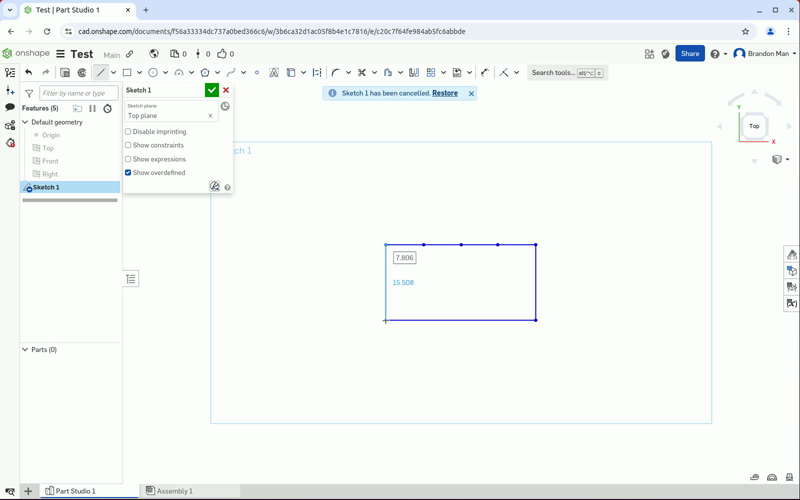
key(esc)
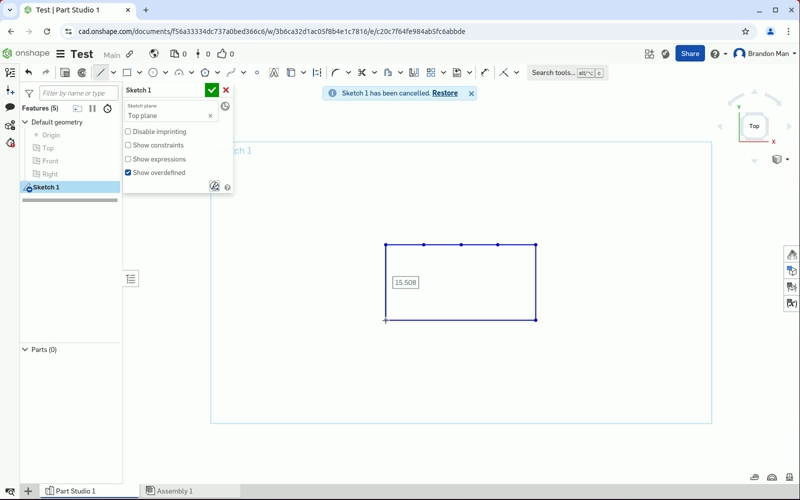
mouse_move(404, 268)
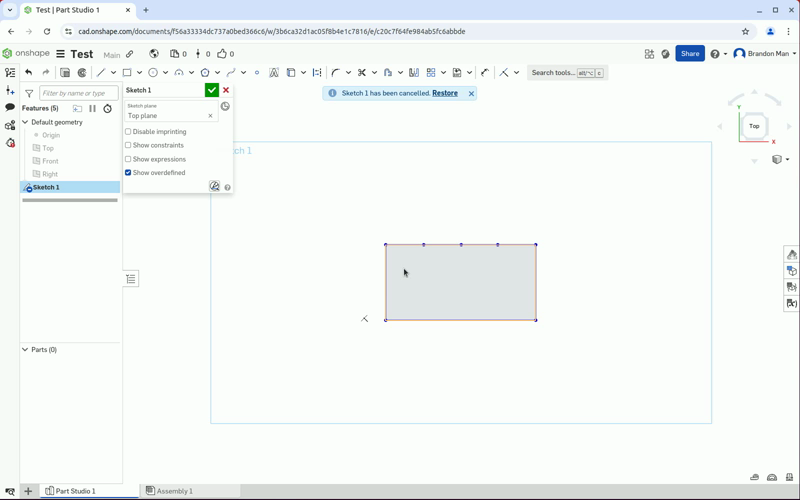
click(404, 268)
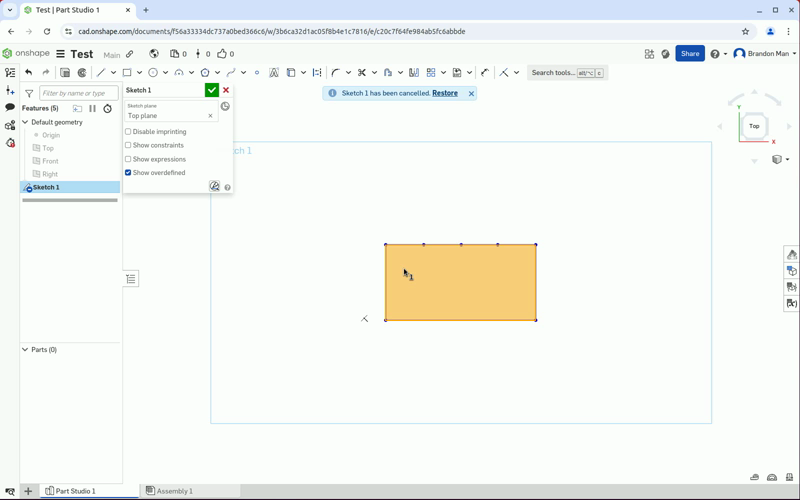
mouse_move(73, 352)
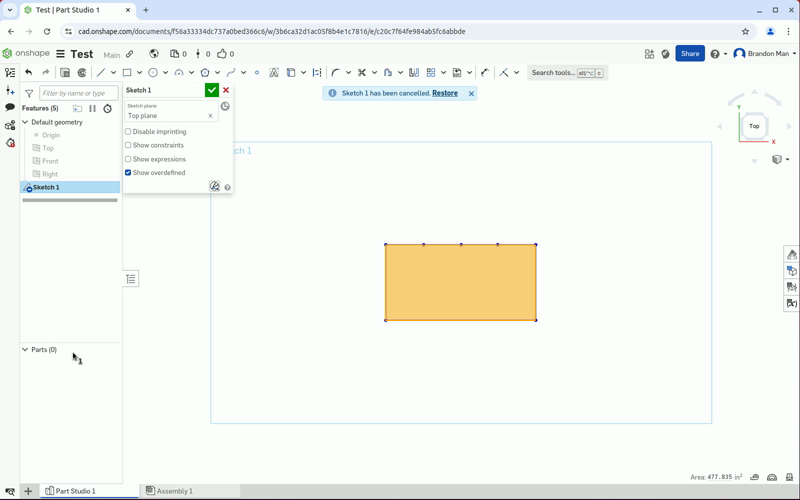
key(shift+y)
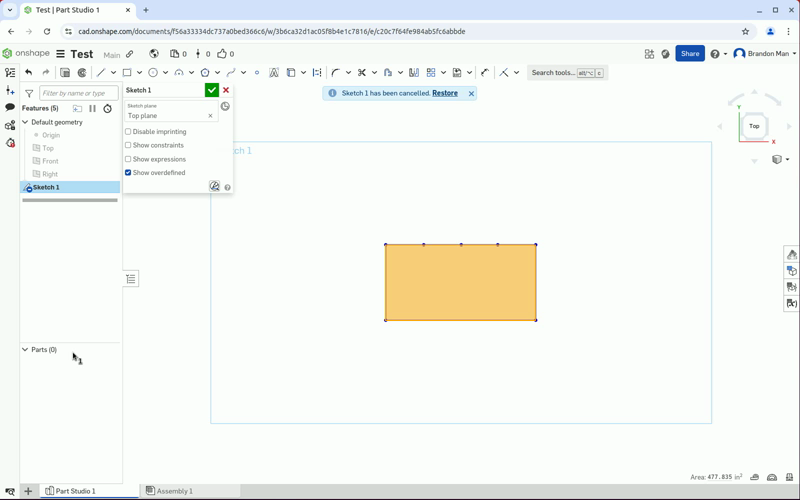
key(shift+e)
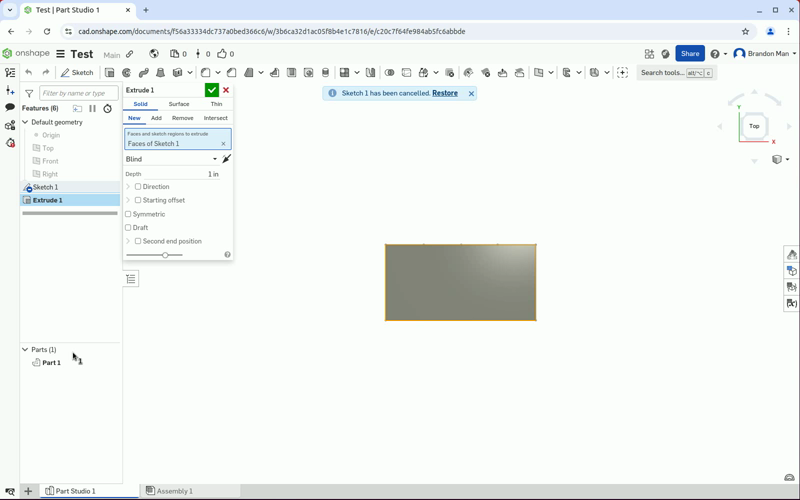
mouse_move(143, 106)
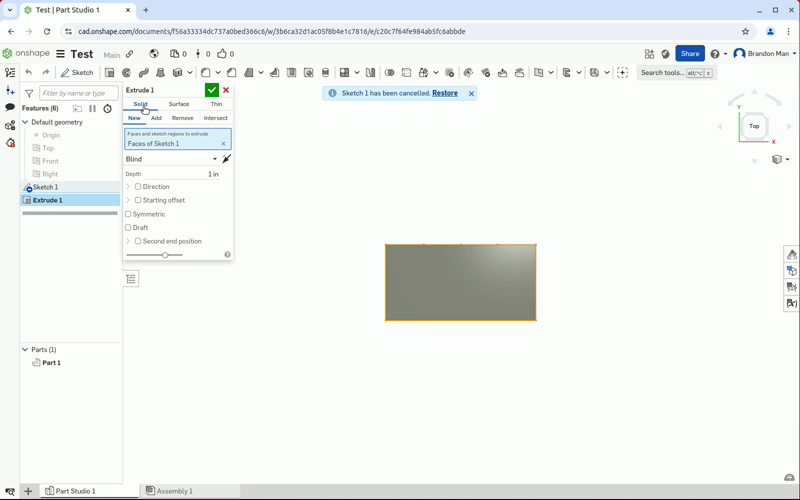
click(143, 106)
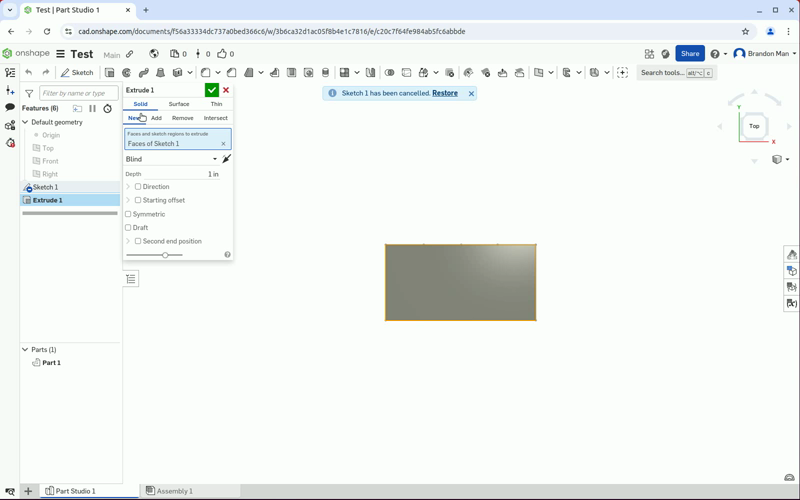
mouse_move(137, 120)
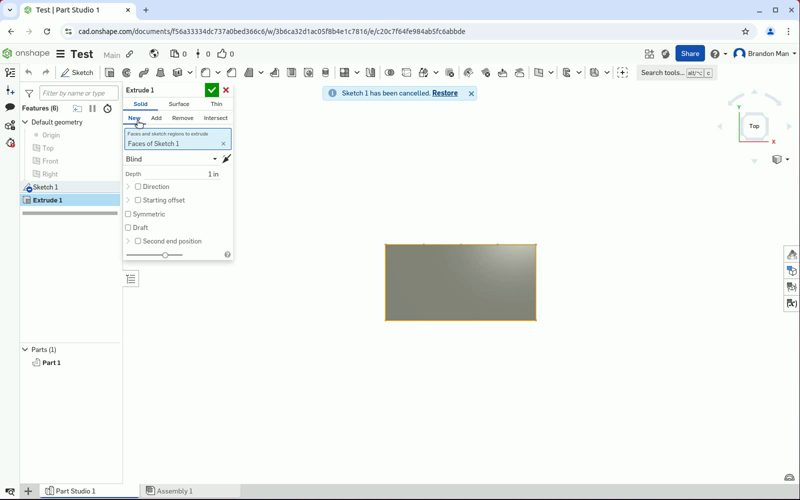
click(137, 120)
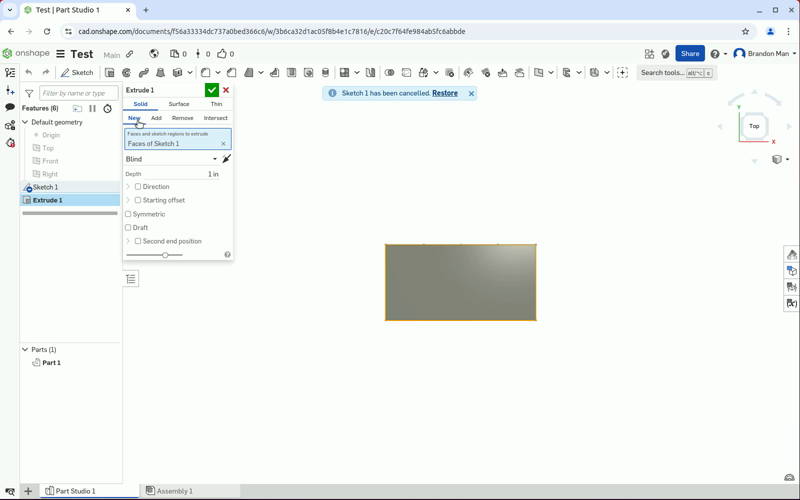
key(tab, 4)
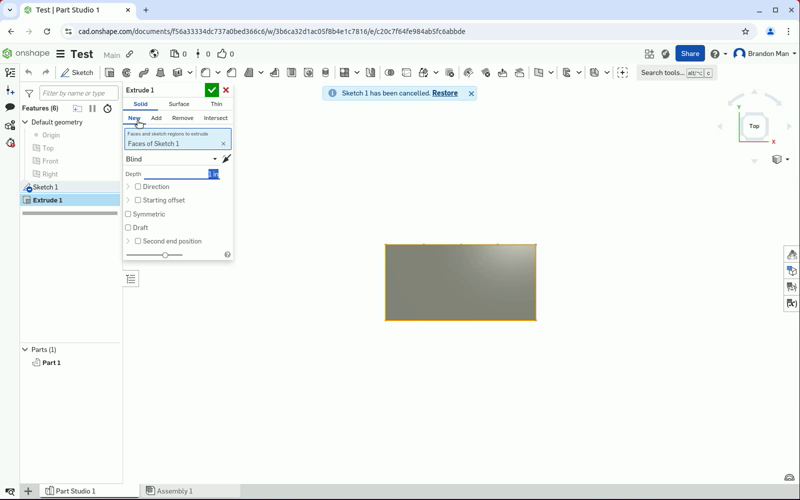
text(23.108)
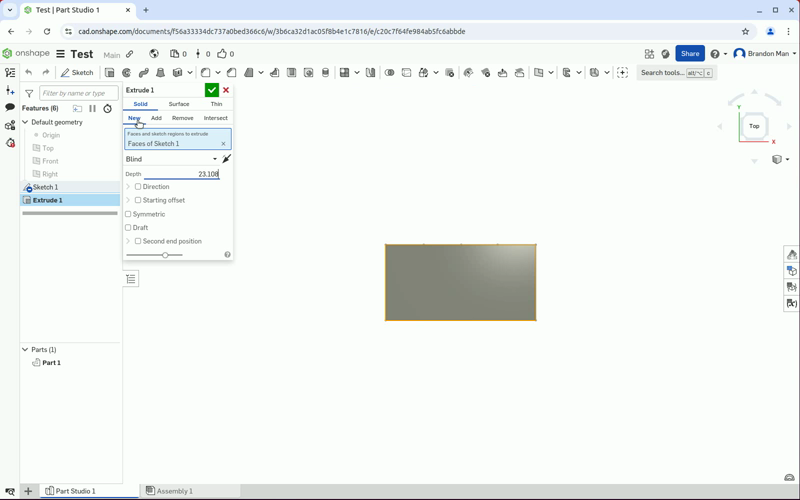
key(tab, 3)
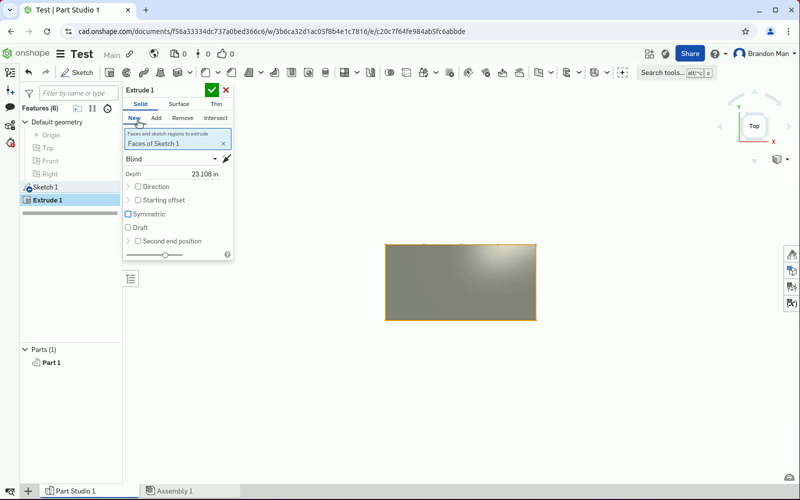
key(space)
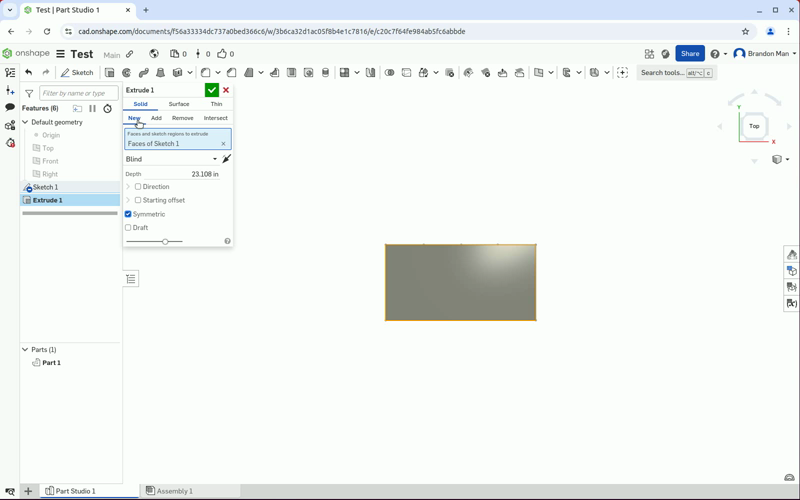
key(enter)
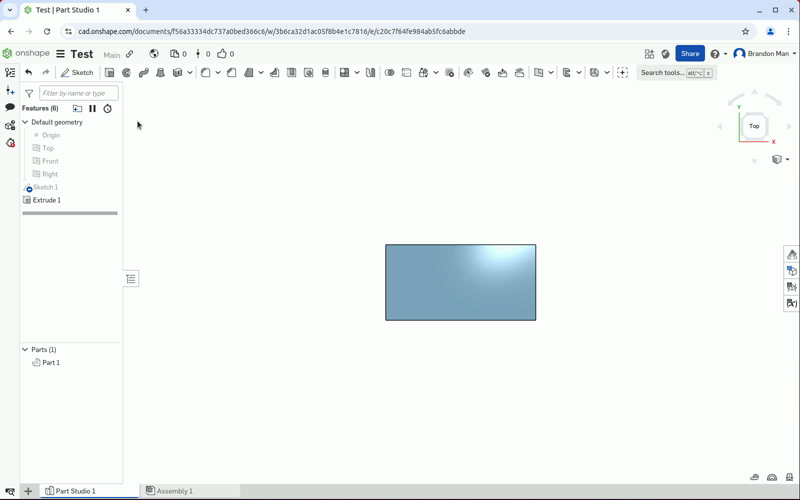
key(shift+h)
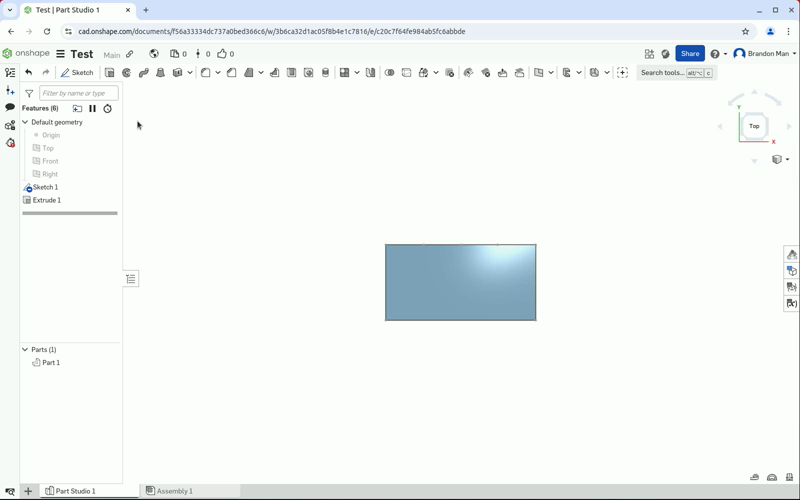
key(shift+h)
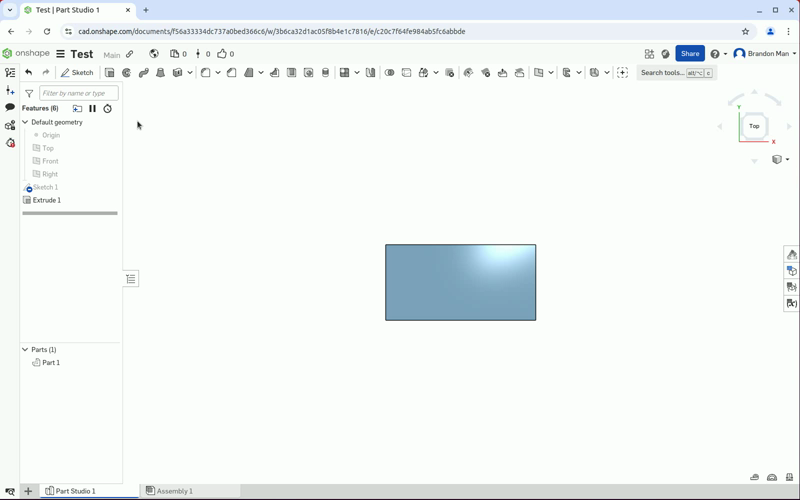
mouse_move(73, 189)
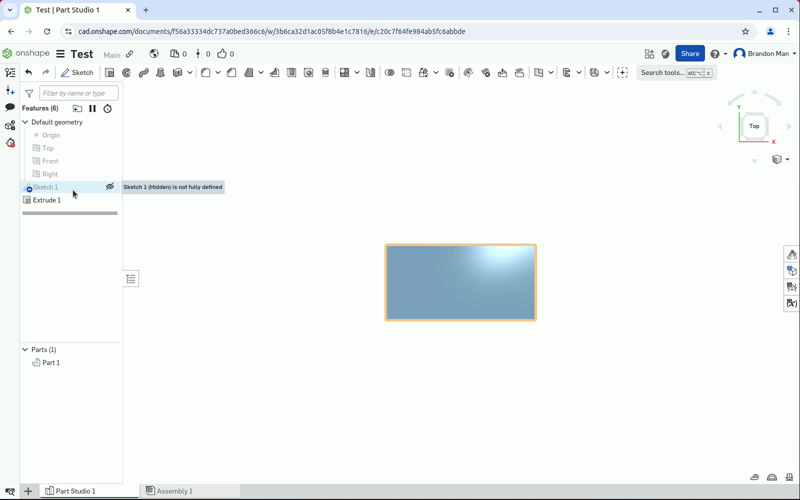
click(73, 189)
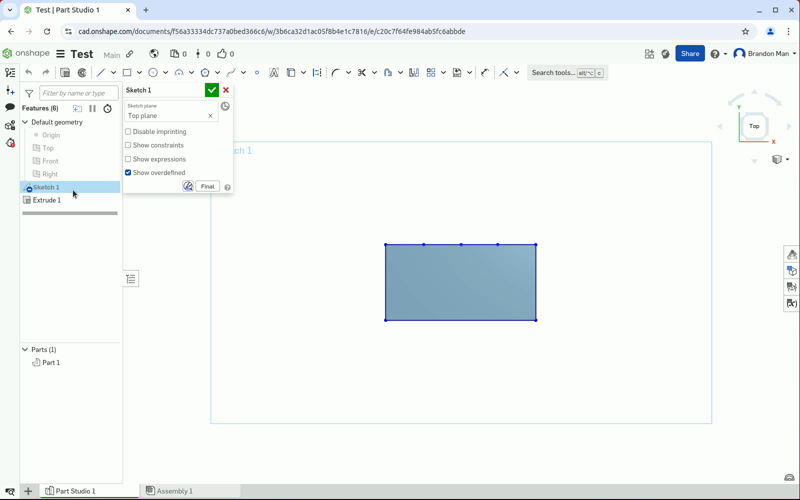
mouse_move(229, 92)
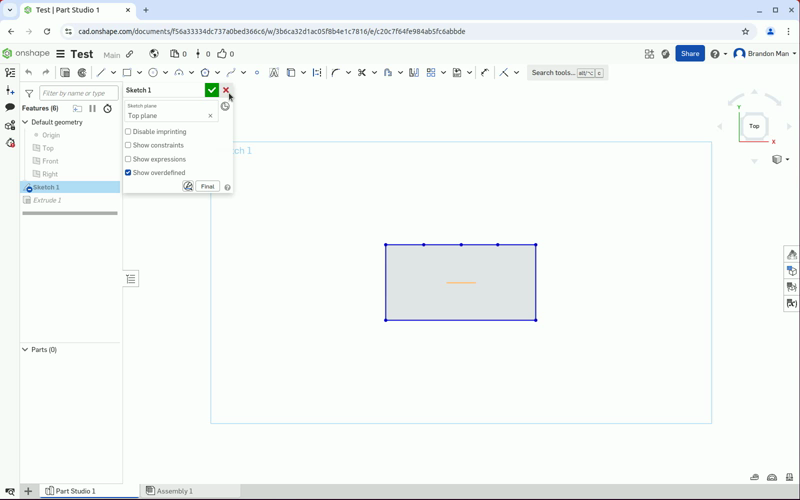
click(229, 92)
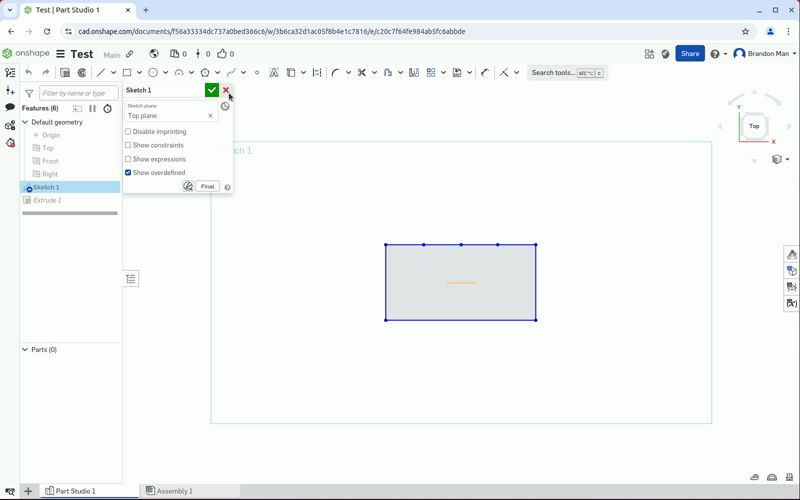
key(shift+s)
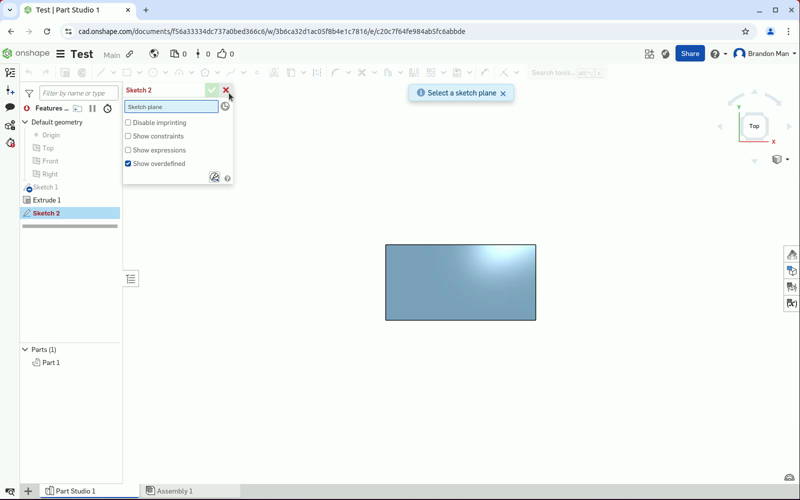
mouse_move(73, 150)
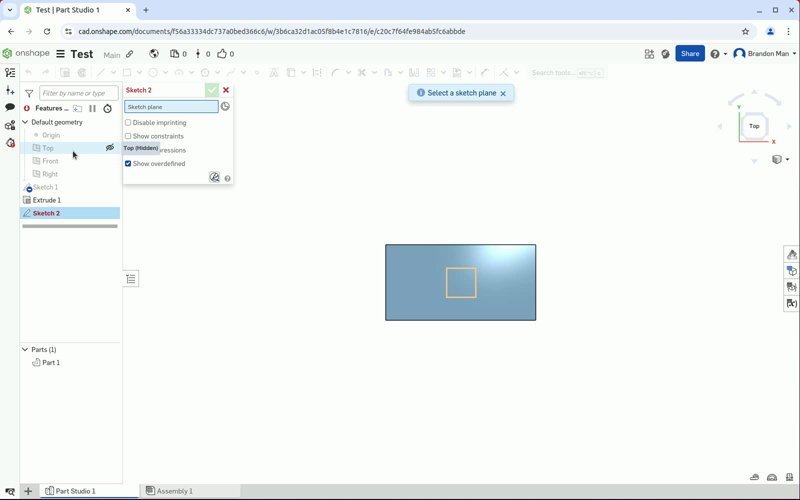
click(73, 150)
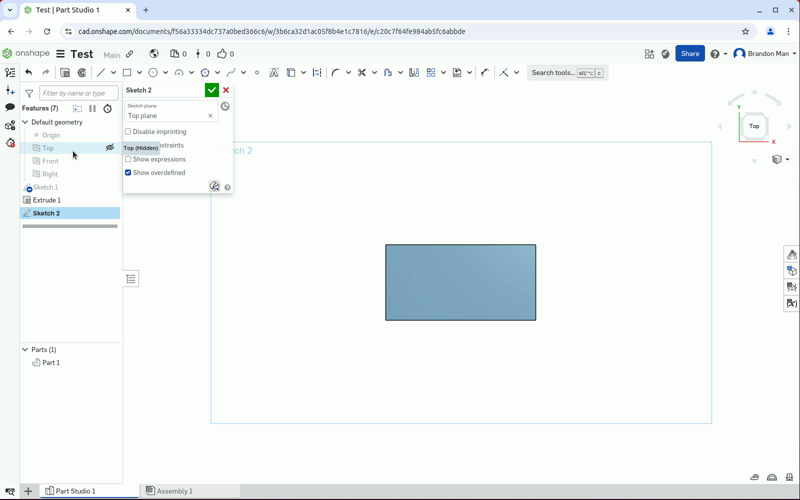
mouse_move(73, 352)
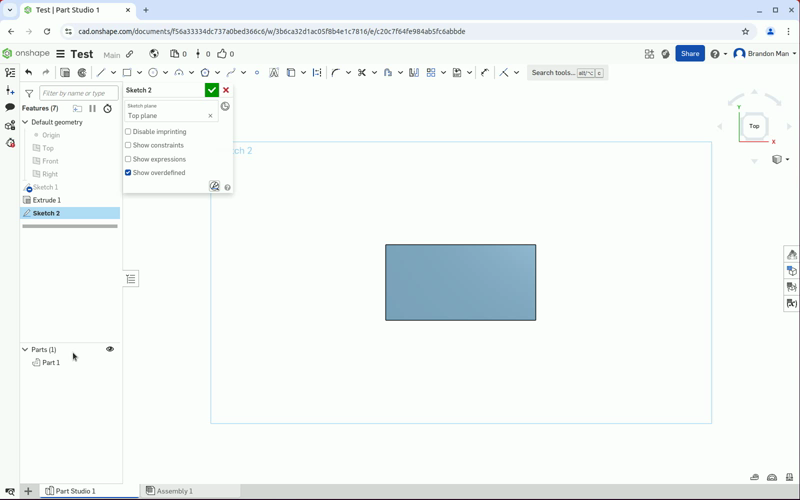
key(y)
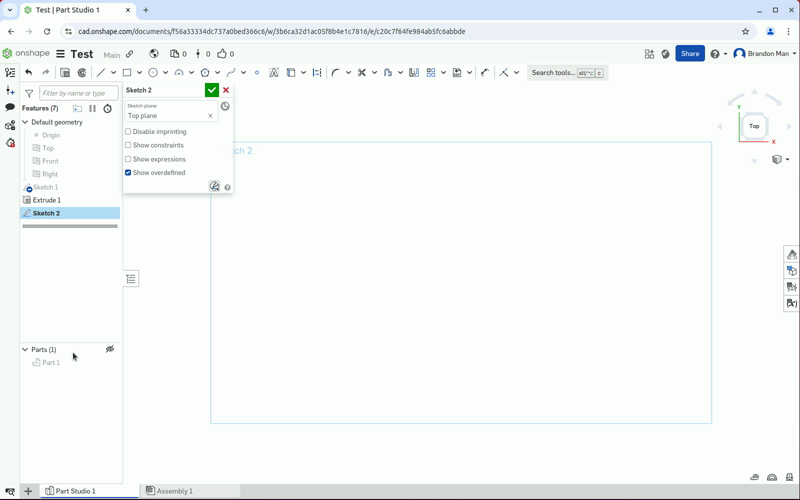
key(l)
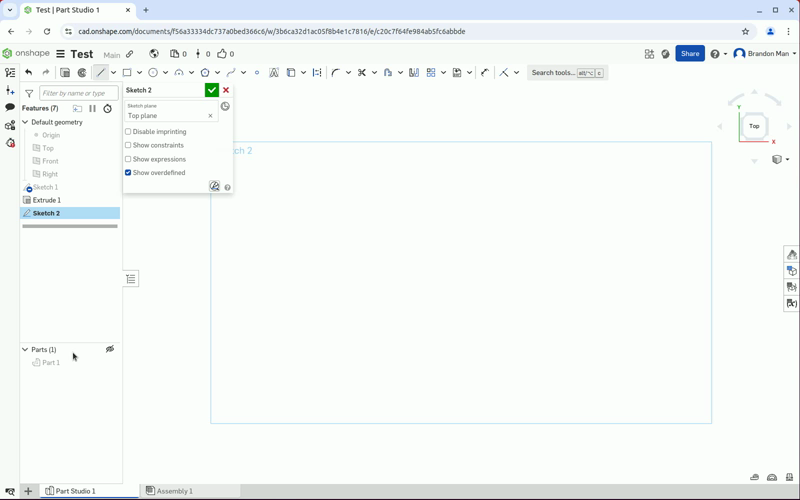
key_down(shift)
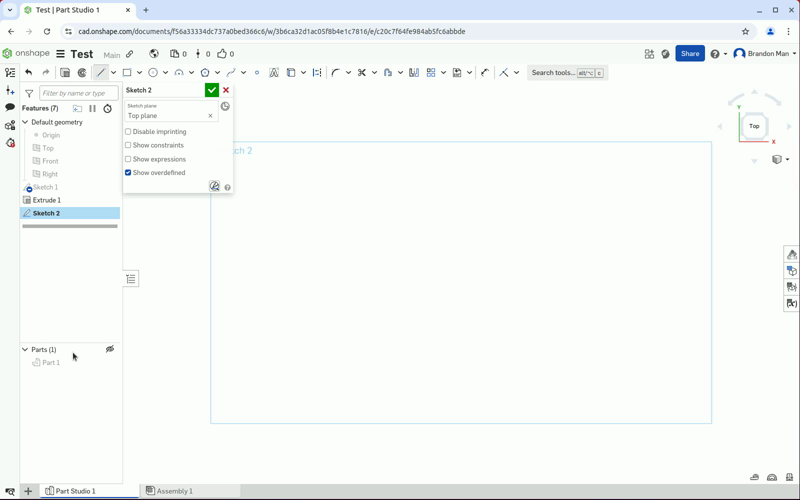
mouse_move(423, 245)
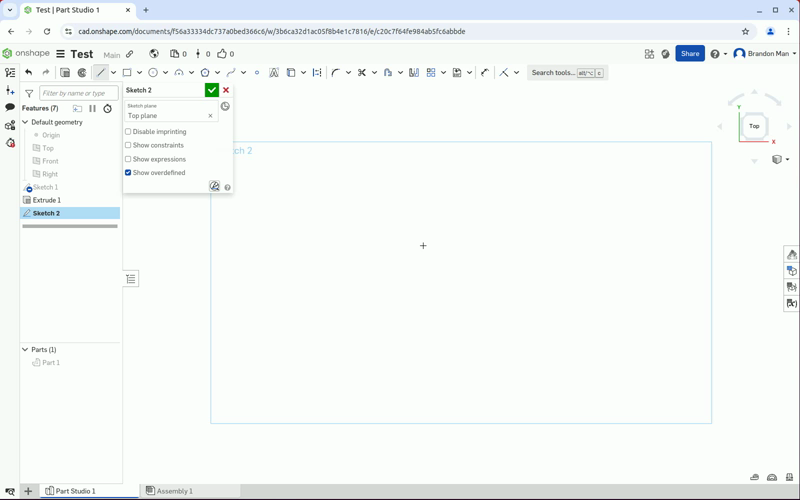
click(423, 245)
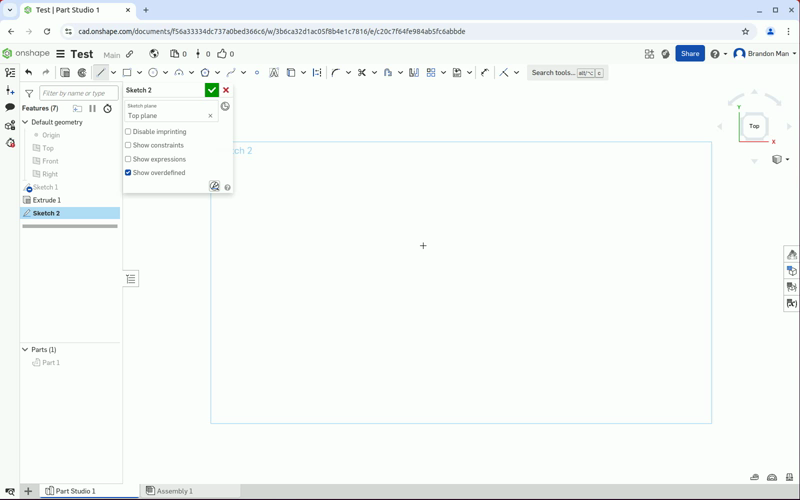
key_up(shift)
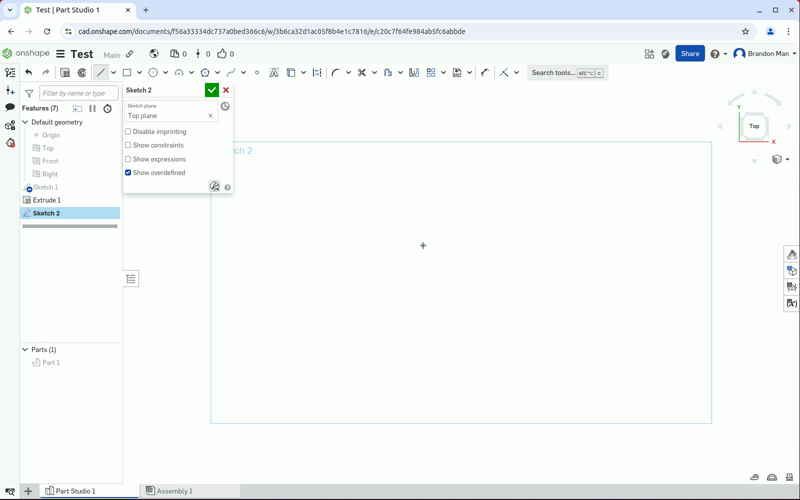
key_down(shift)
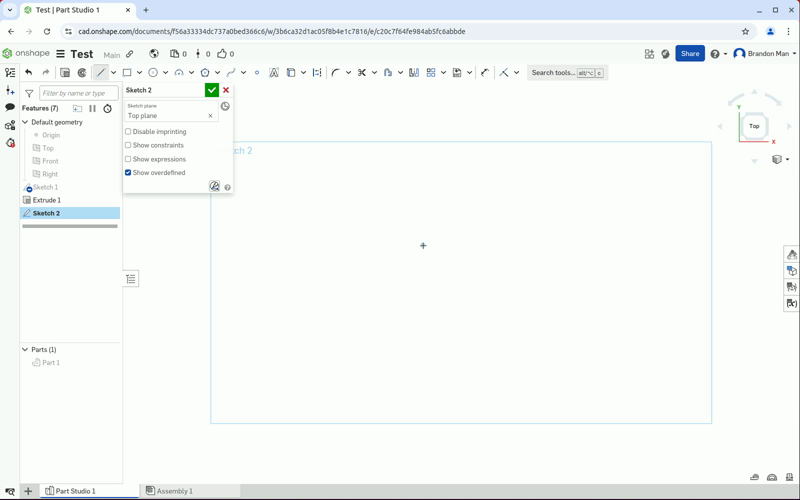
mouse_move(453, 245)
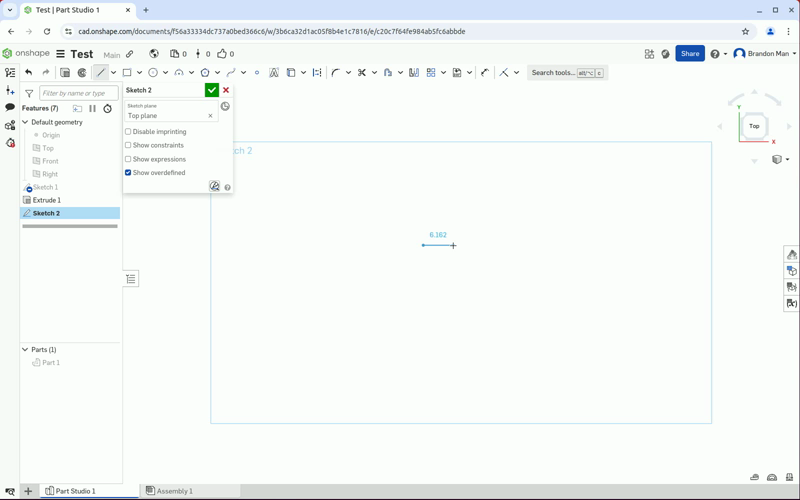
mouse_move(461, 245)
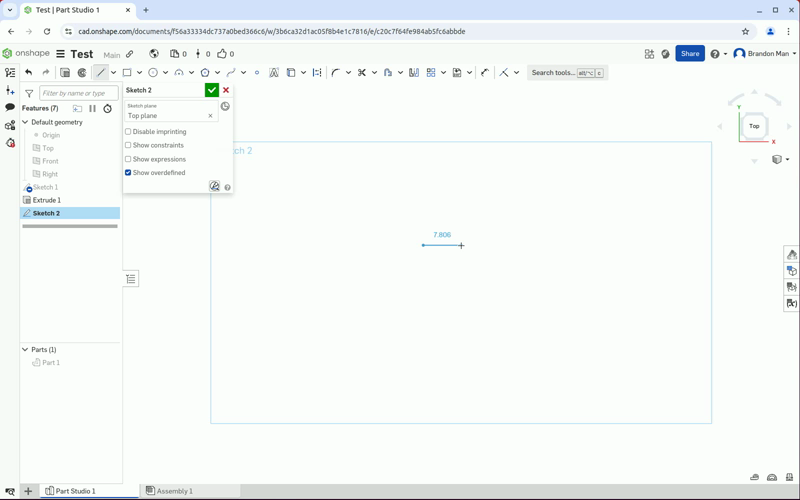
click(461, 245)
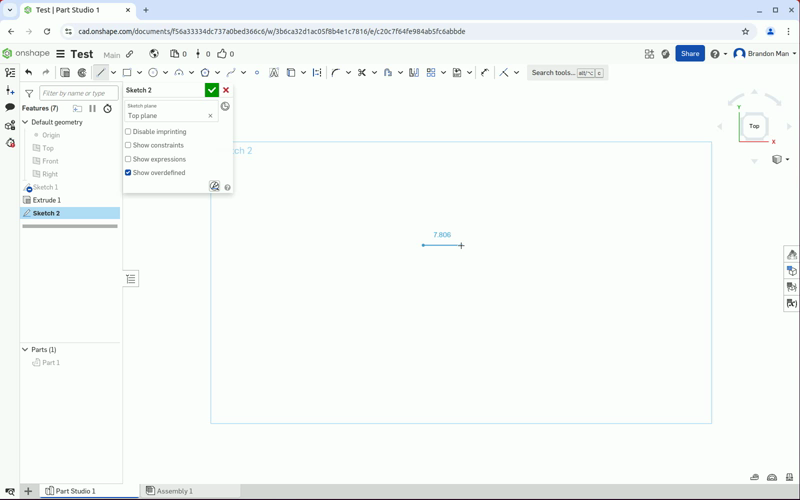
key_up(shift)
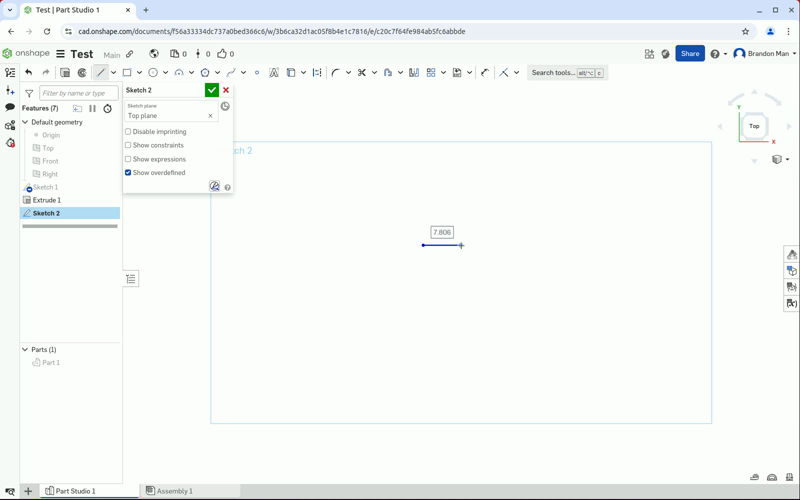
key_down(shift)
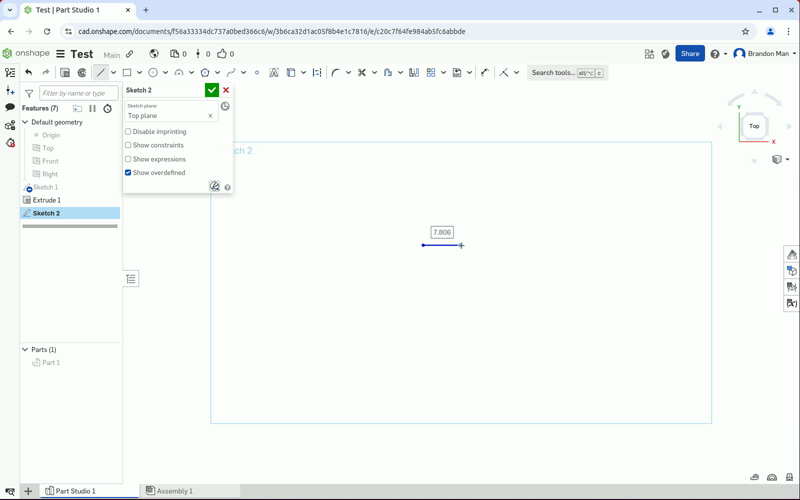
mouse_move(491, 245)
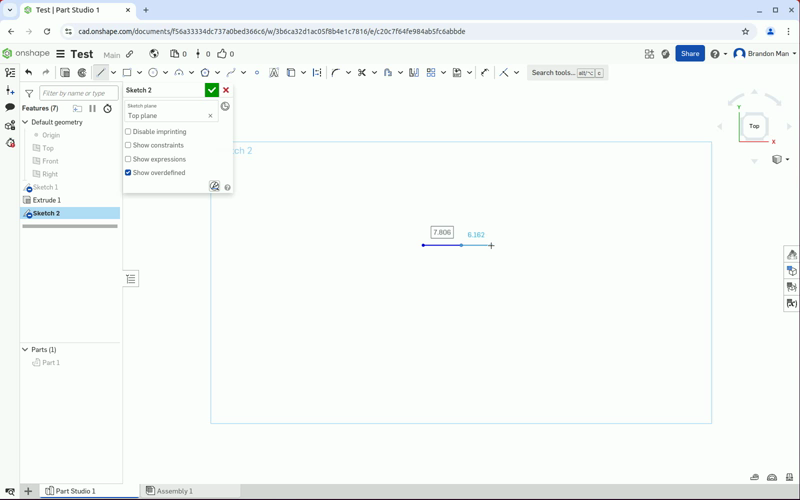
mouse_move(498, 245)
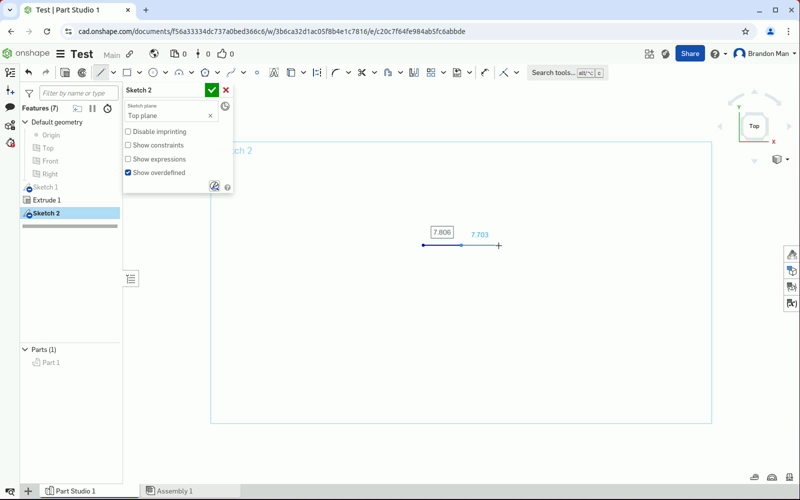
click(498, 245)
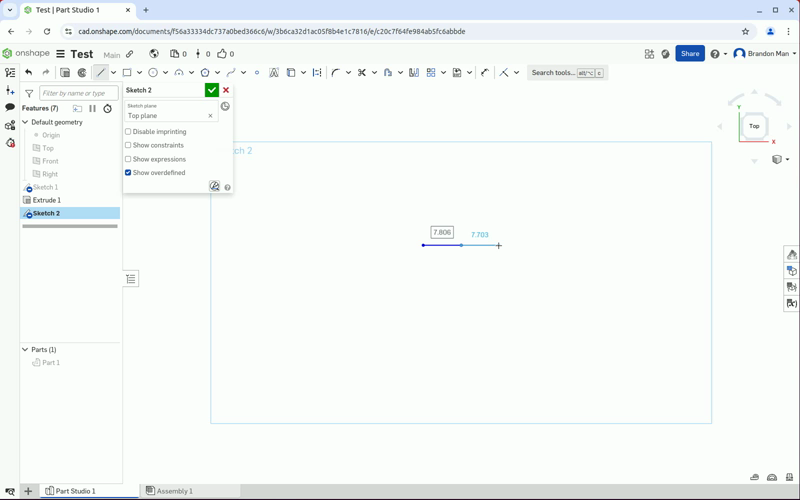
key_up(shift)
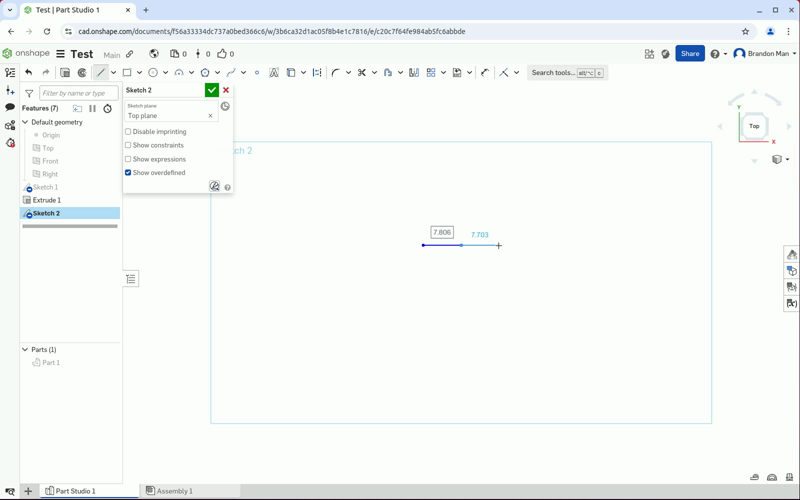
key_down(shift)
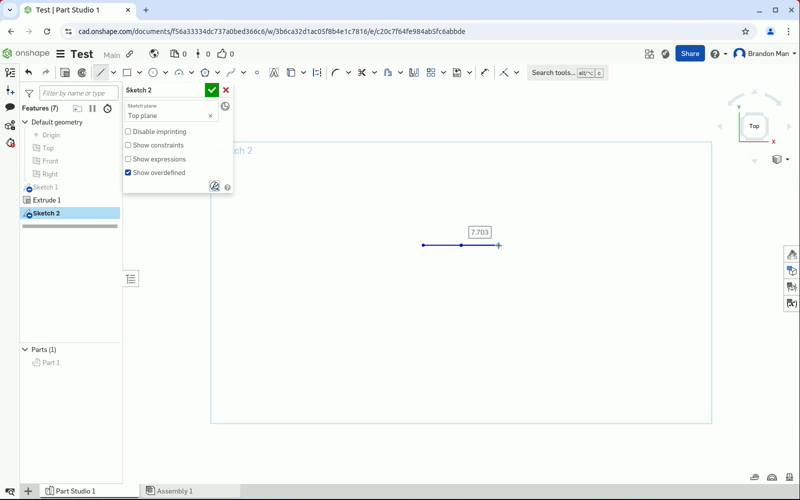
mouse_move(498, 170)
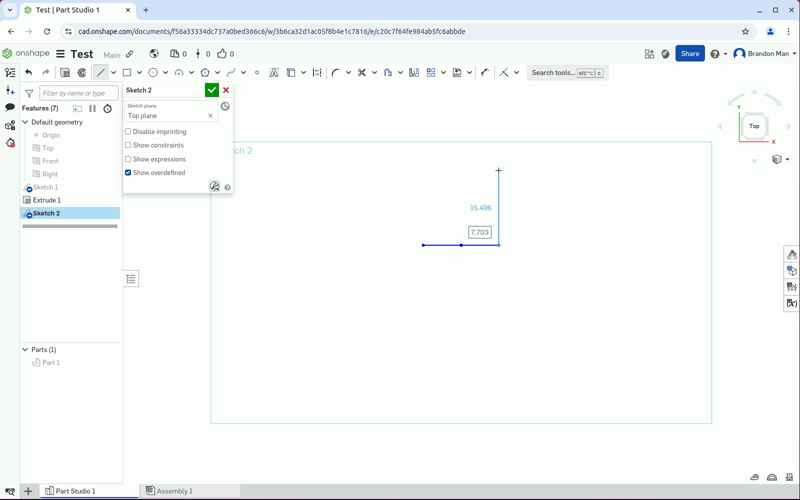
click(498, 170)
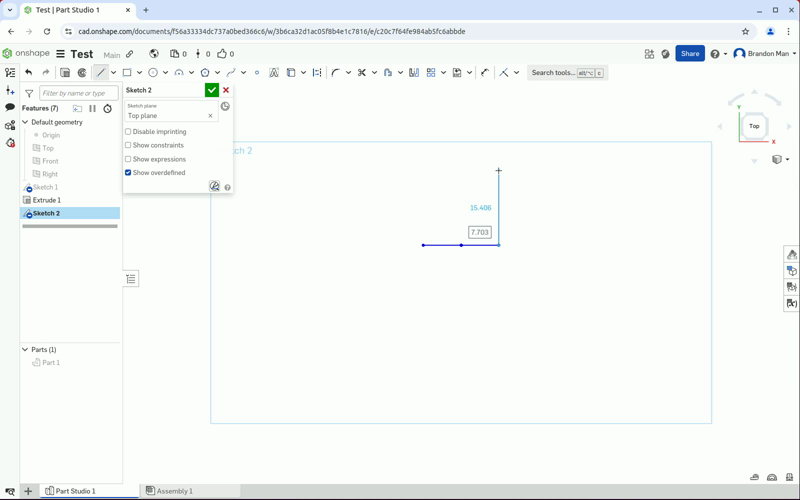
key_up(shift)
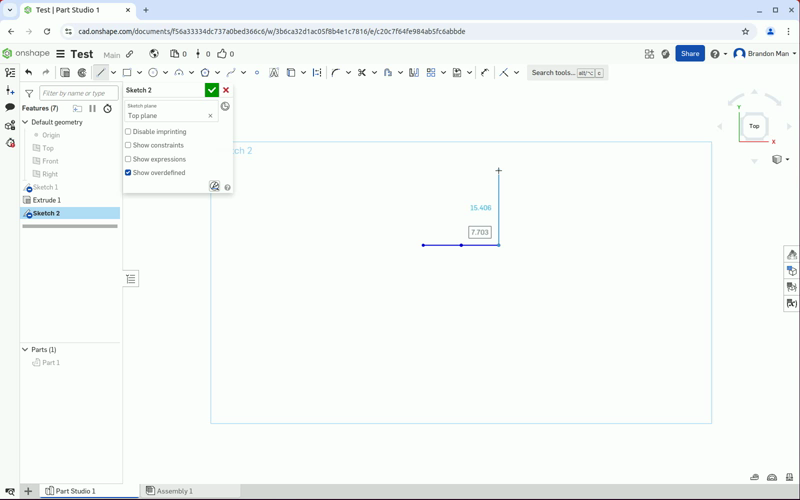
key_down(shift)
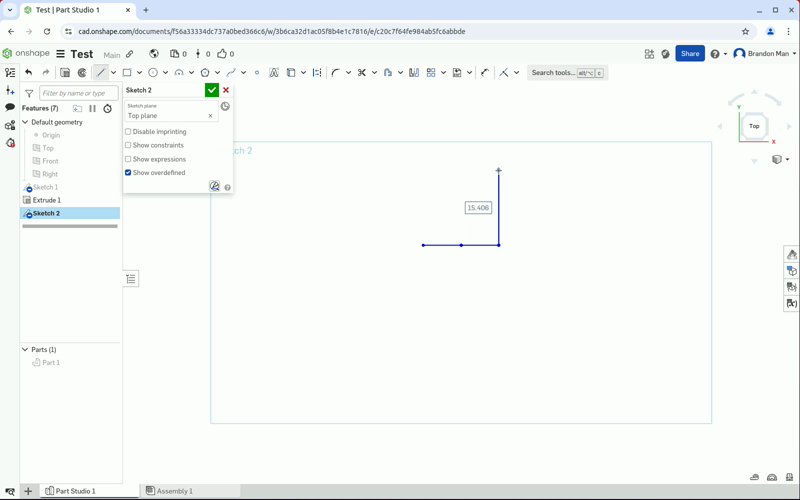
mouse_move(423, 170)
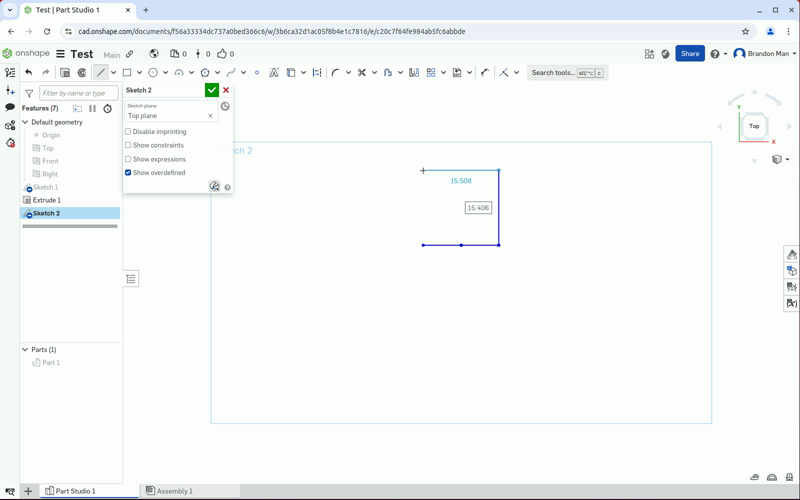
click(423, 170)
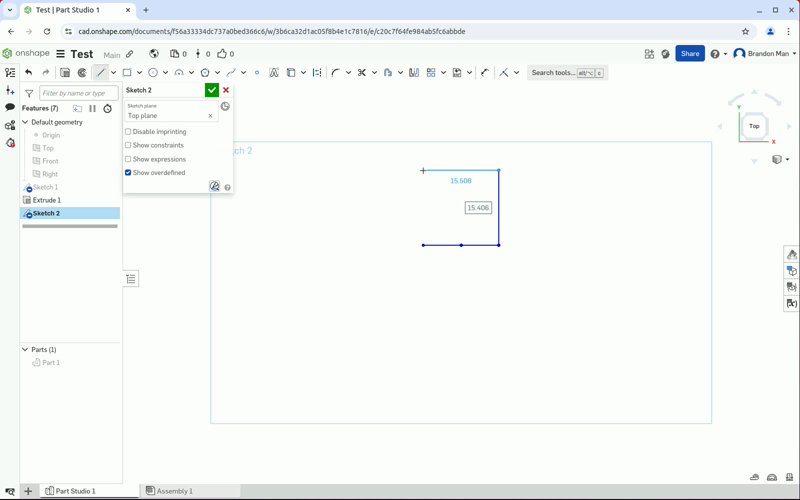
key_up(shift)
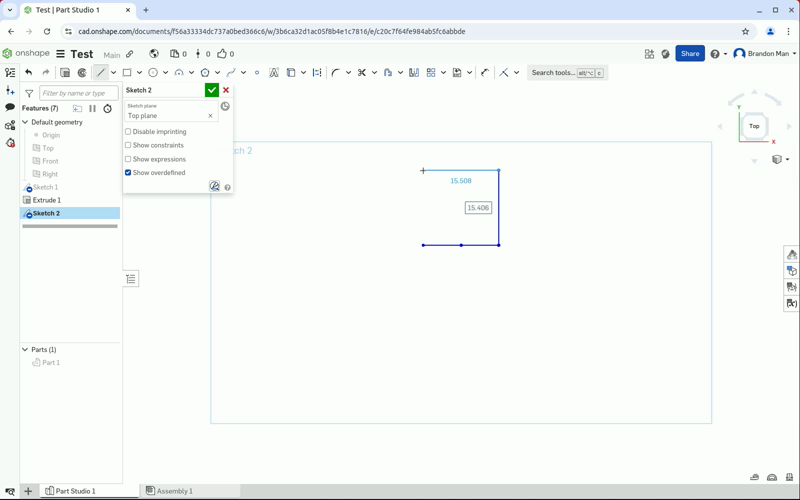
key_down(shift)
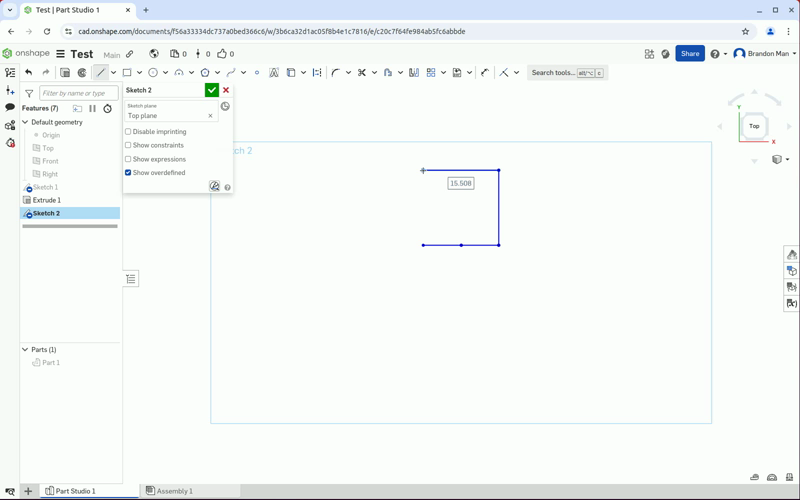
mouse_move(423, 245)
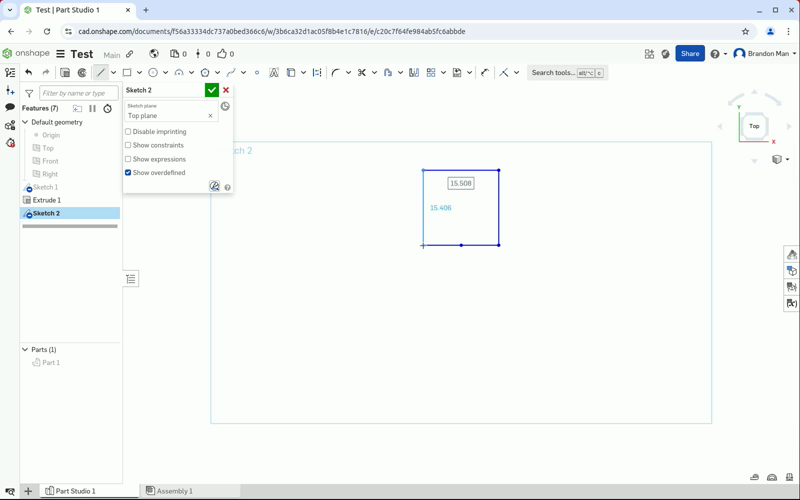
key_up(shift)
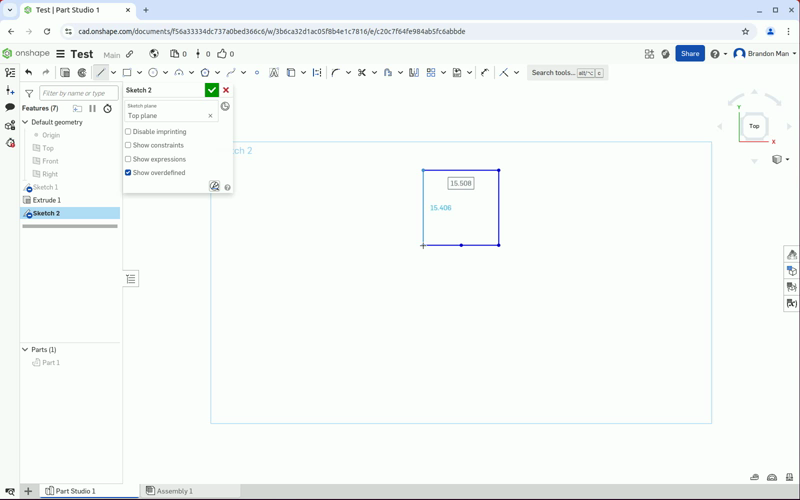
click(423, 245)
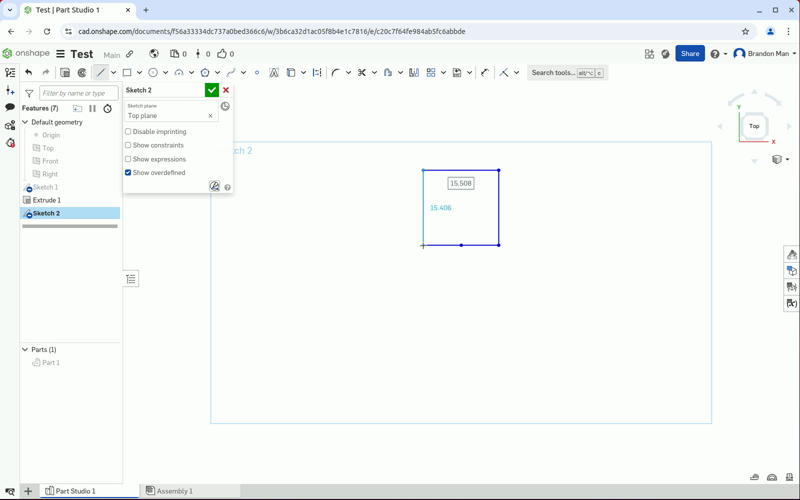
key(esc)
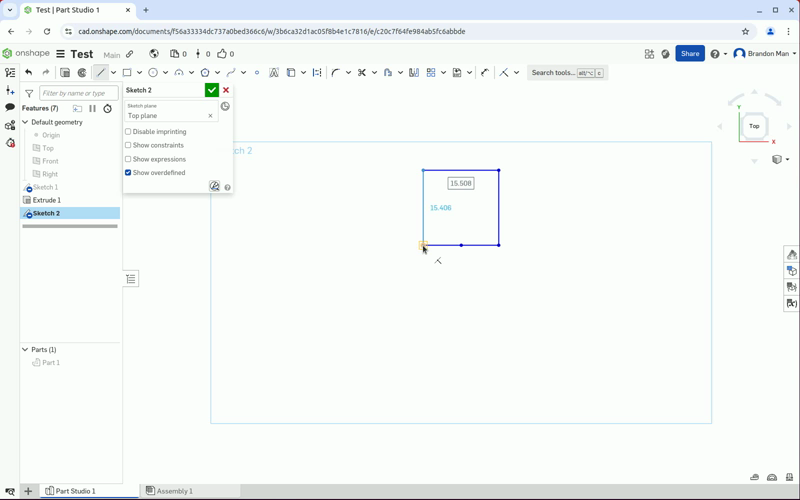
mouse_move(432, 186)
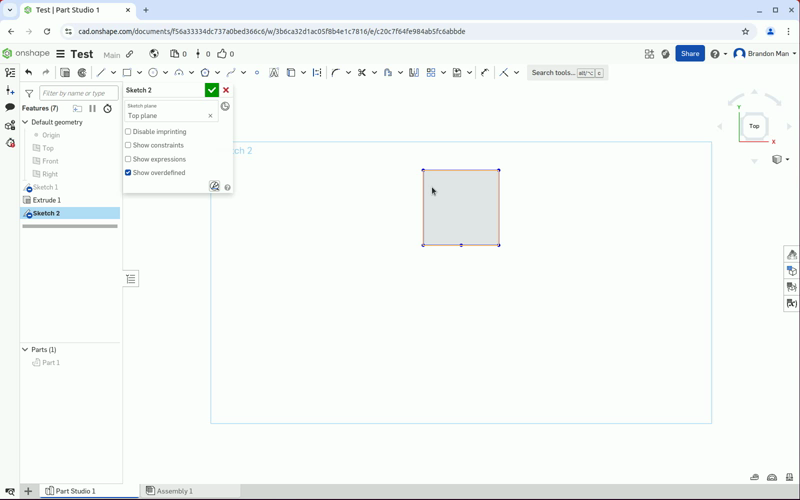
click(432, 186)
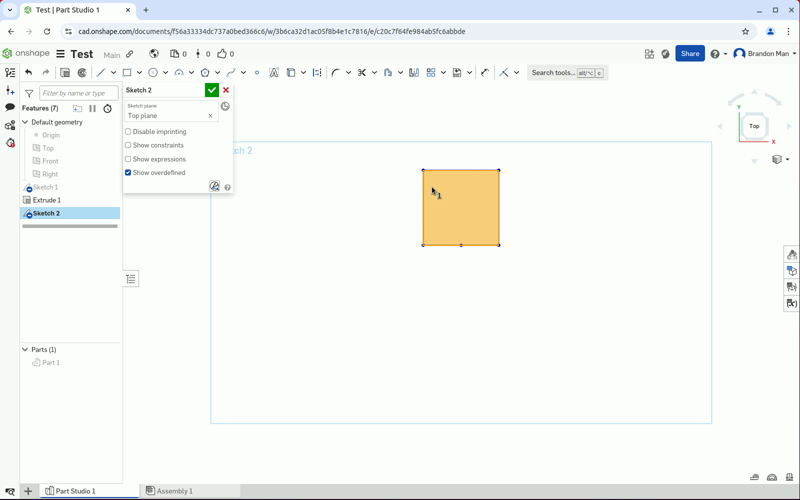
mouse_move(73, 352)
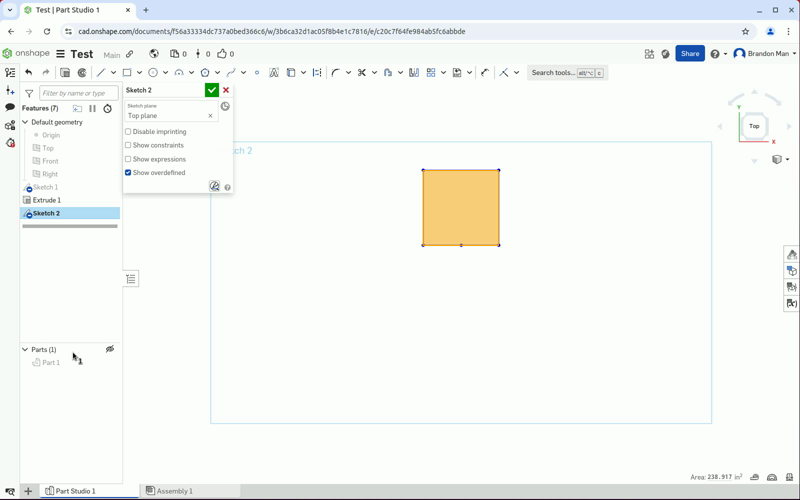
key(shift+y)
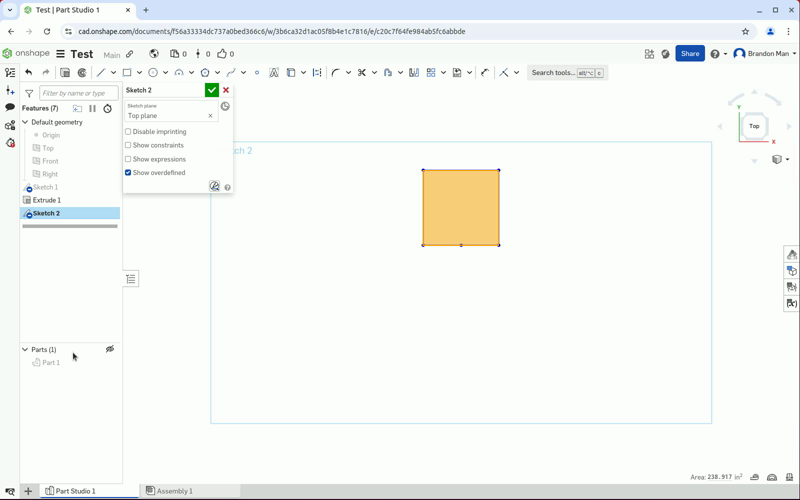
key(shift+e)
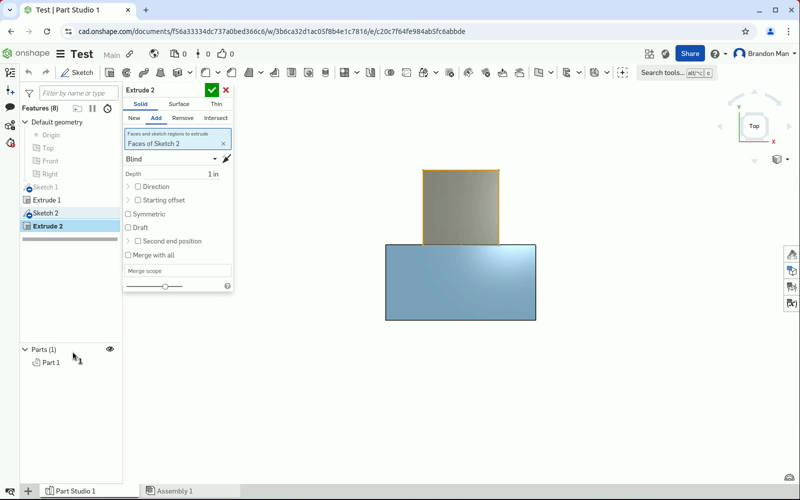
mouse_move(143, 106)
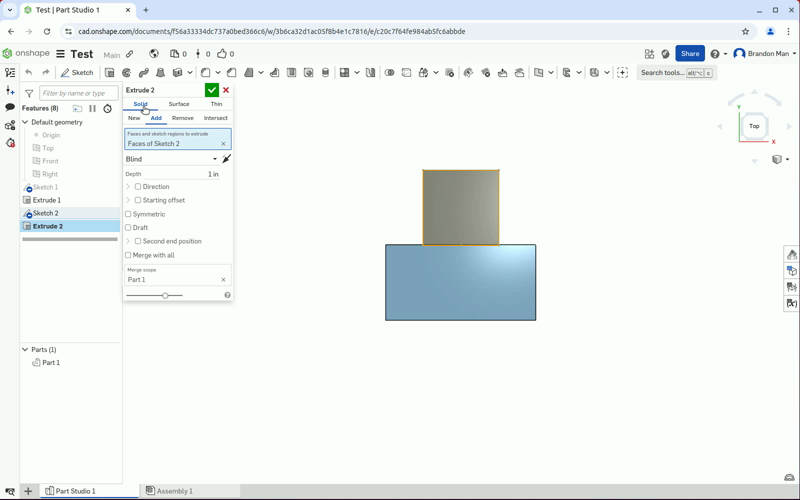
click(143, 106)
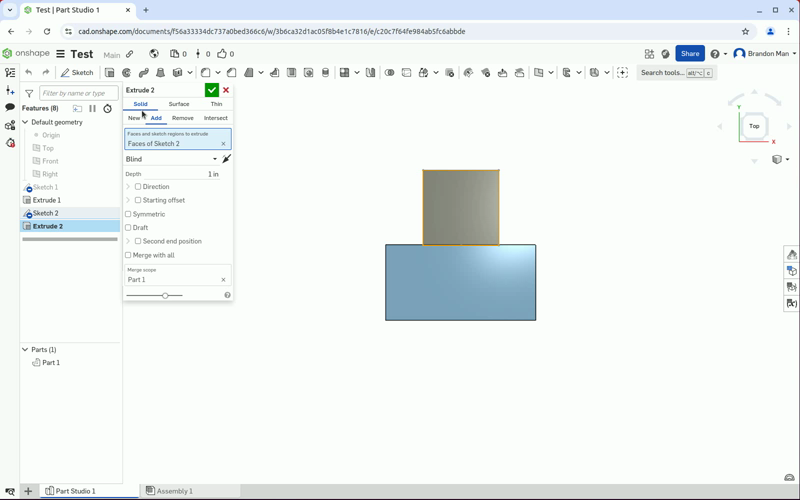
mouse_move(137, 120)
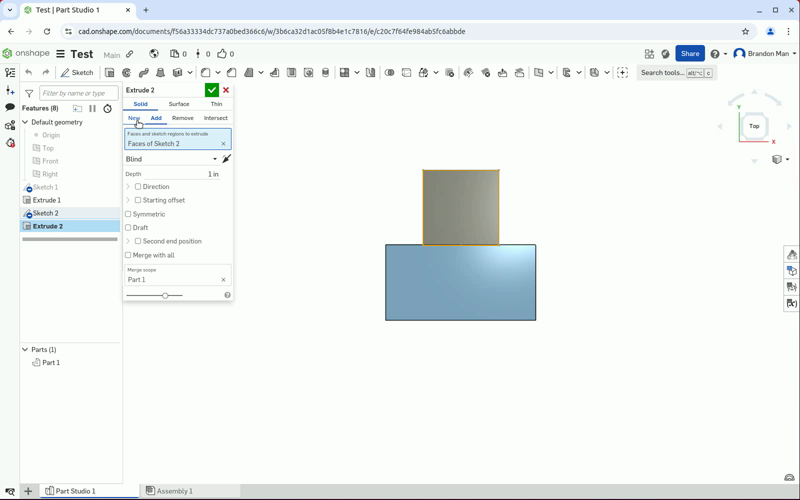
click(137, 120)
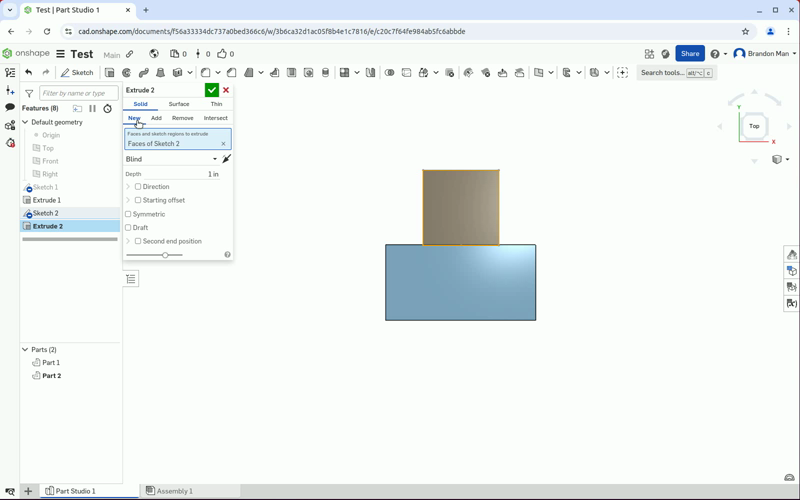
key(tab, 4)
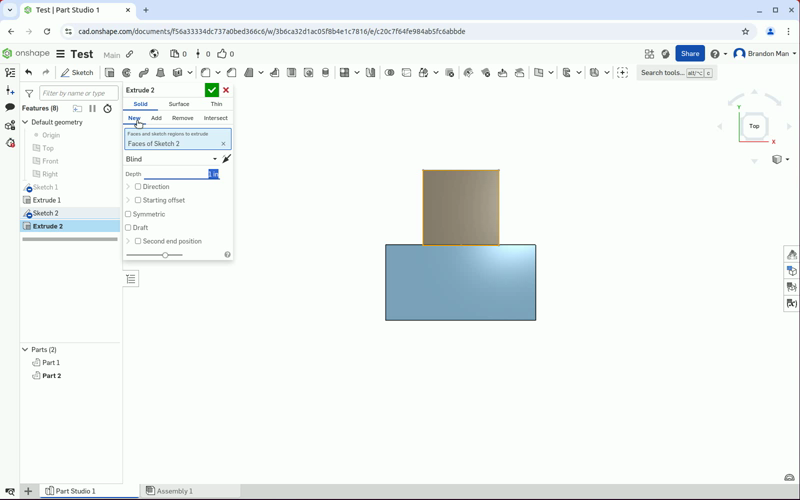
text(23.108)
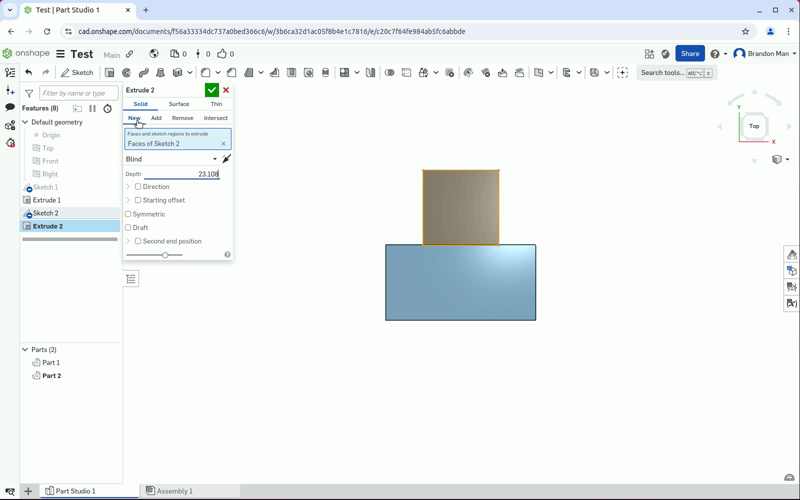
key(tab, 3)
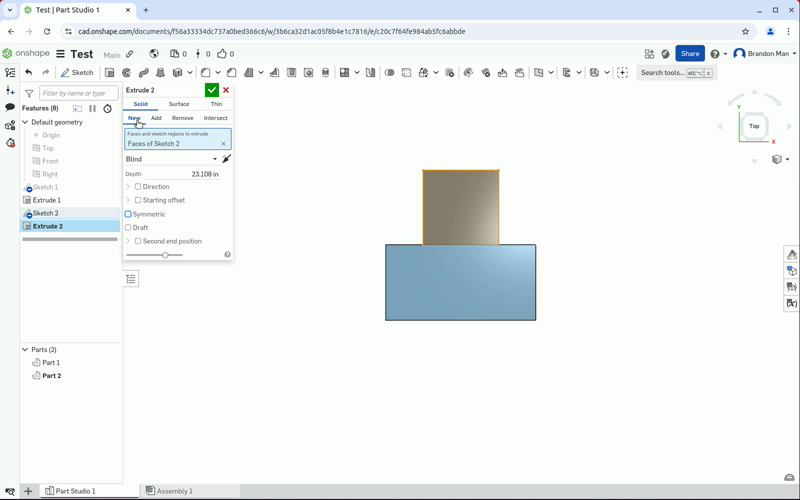
key(space)
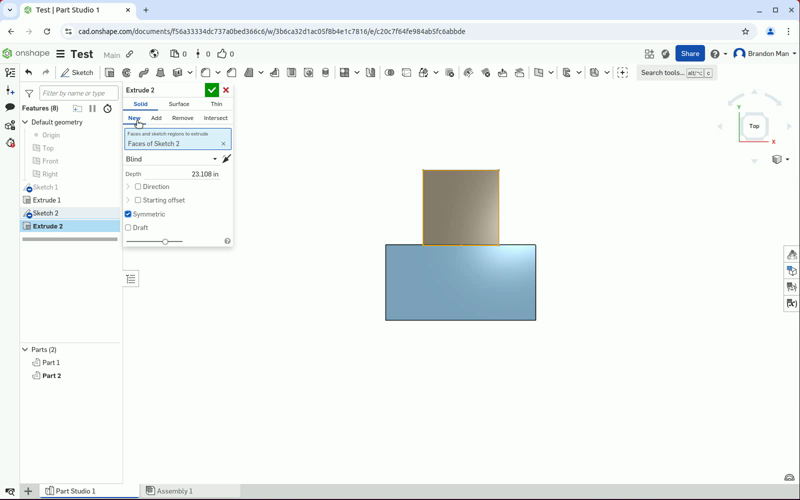
key(enter)
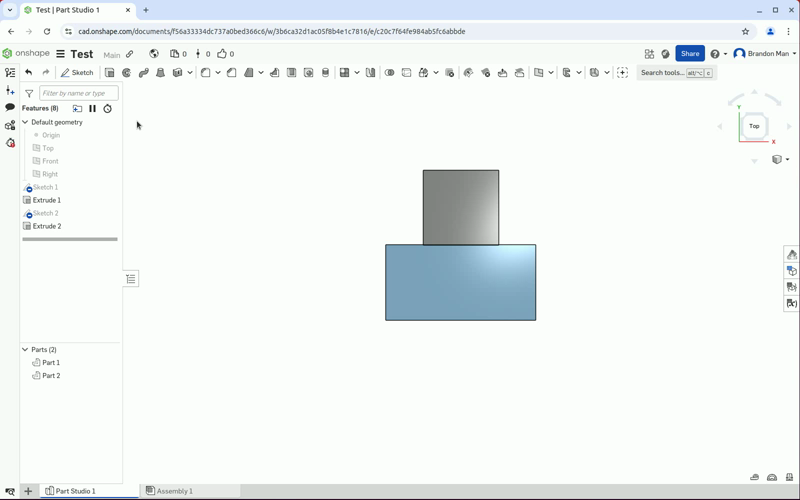
key(shift+h)
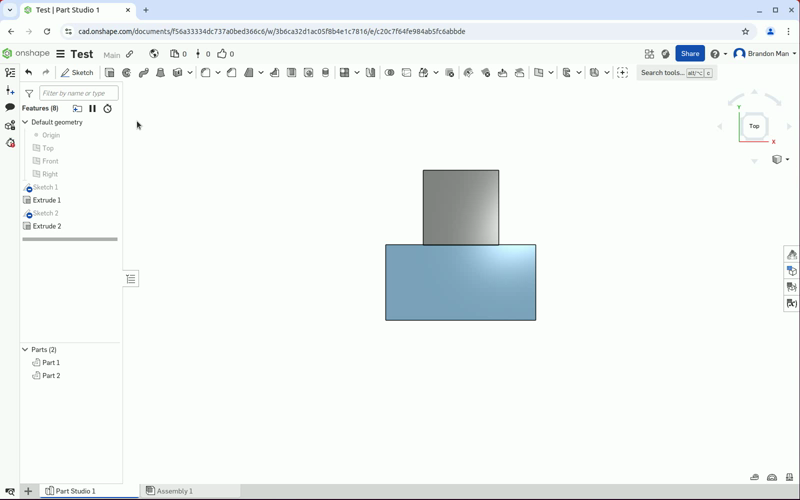
key(shift+h)
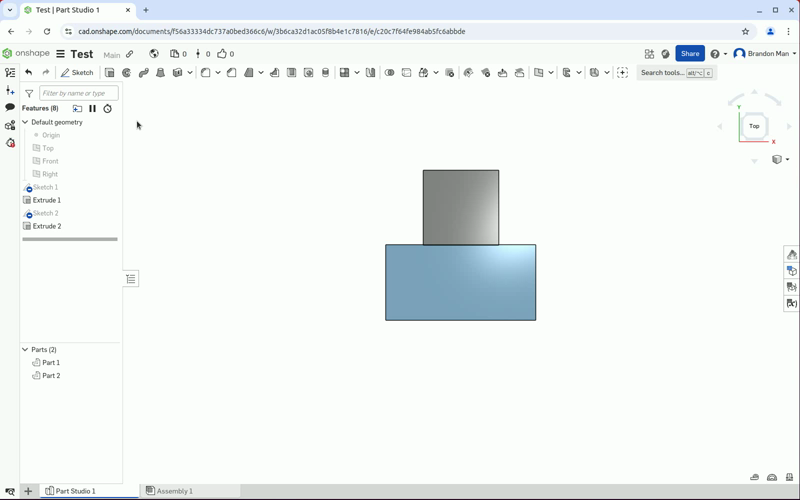
key(shift+7)
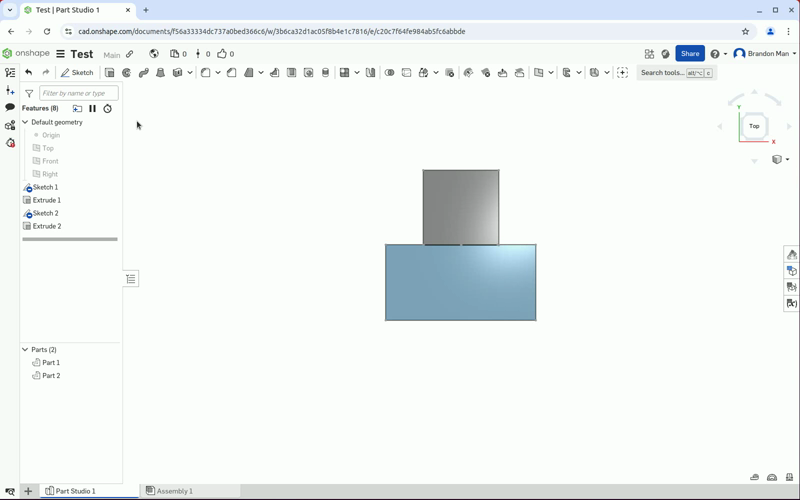
key(up, 3)
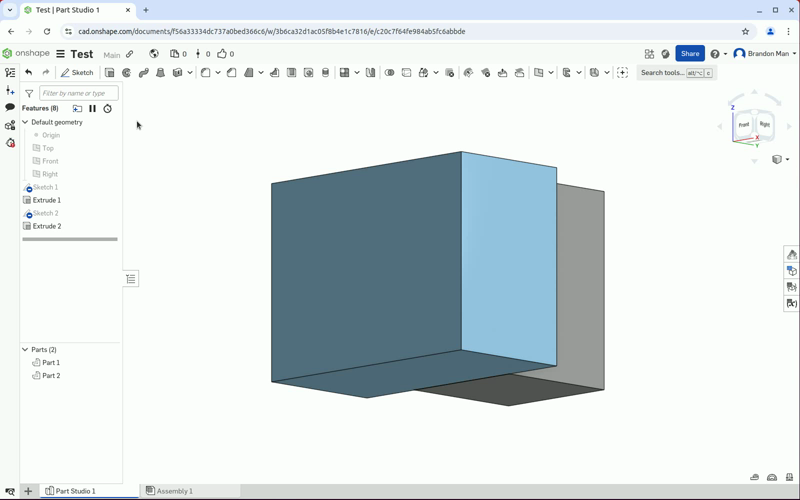
key(left, 3)
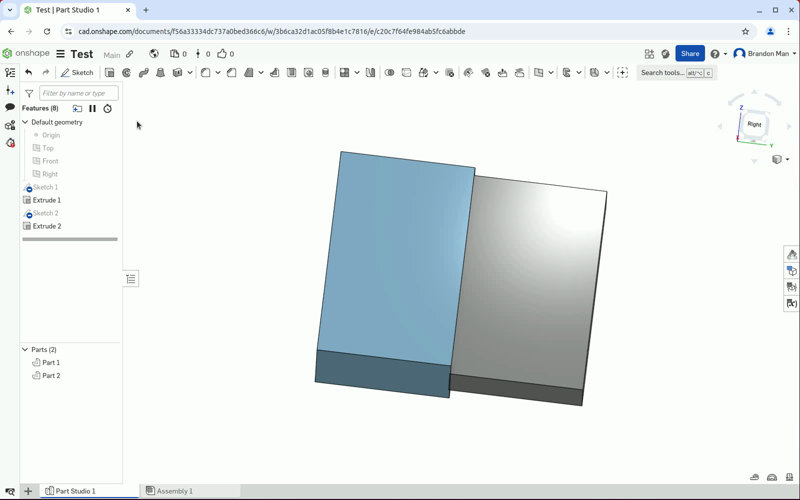
key(right, 3)
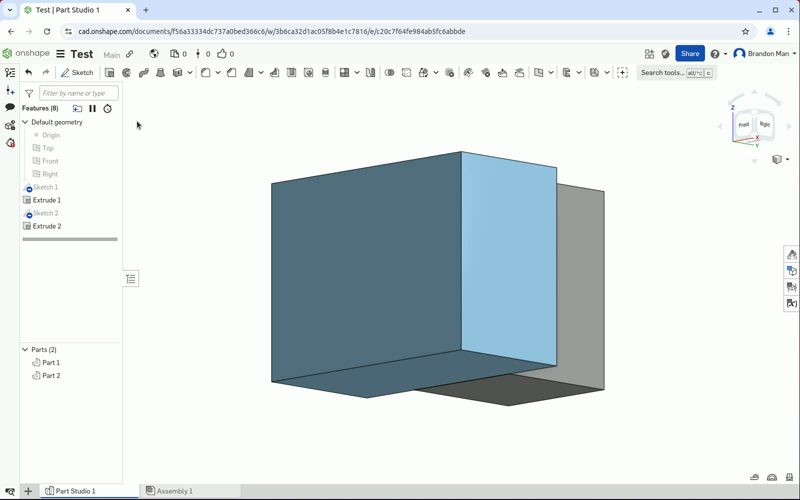
key(down, 3)
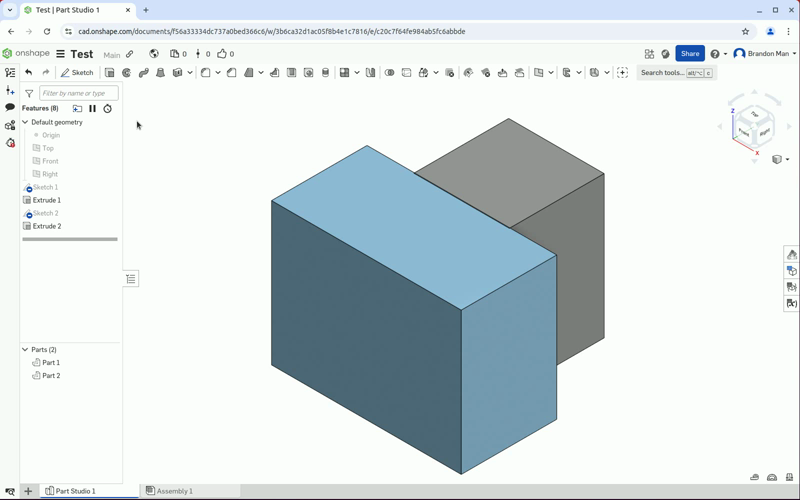
mouse_move(73, 189)
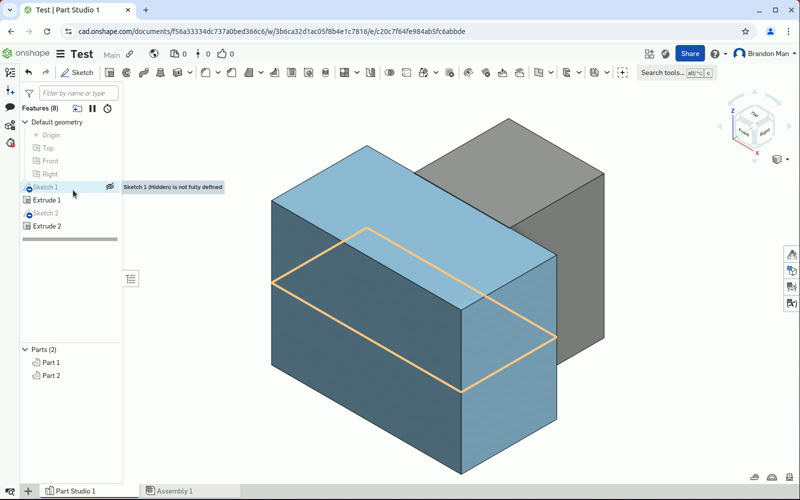
click(73, 189)